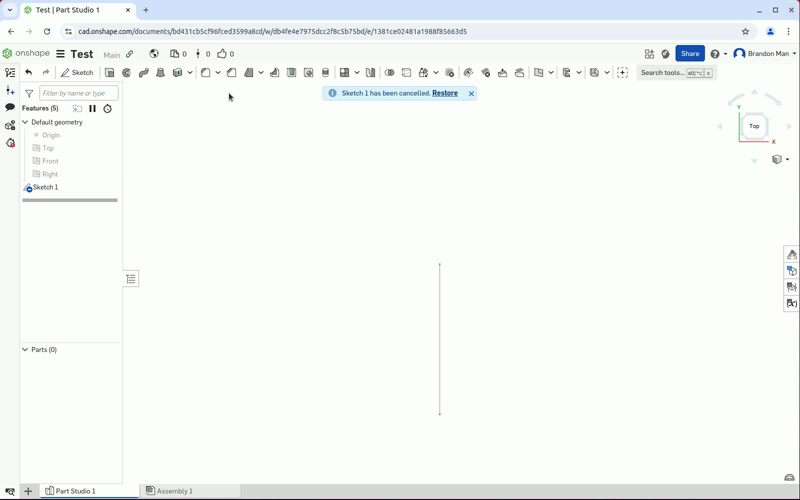
key(shift+h)
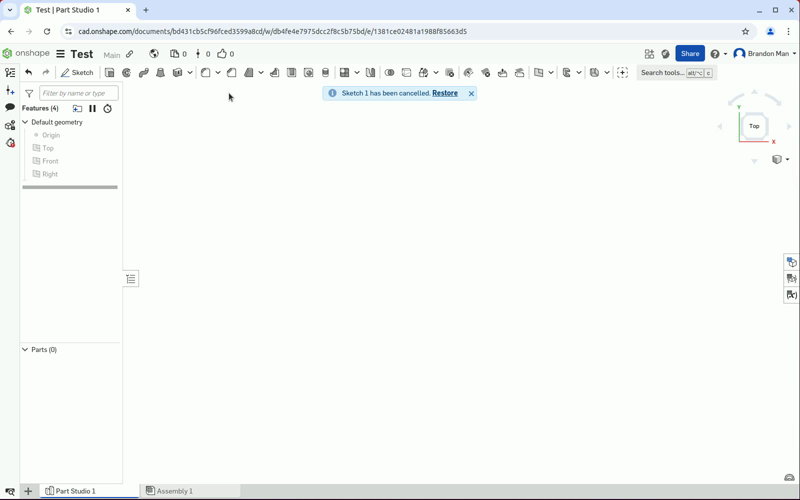
mouse_move(73, 352)
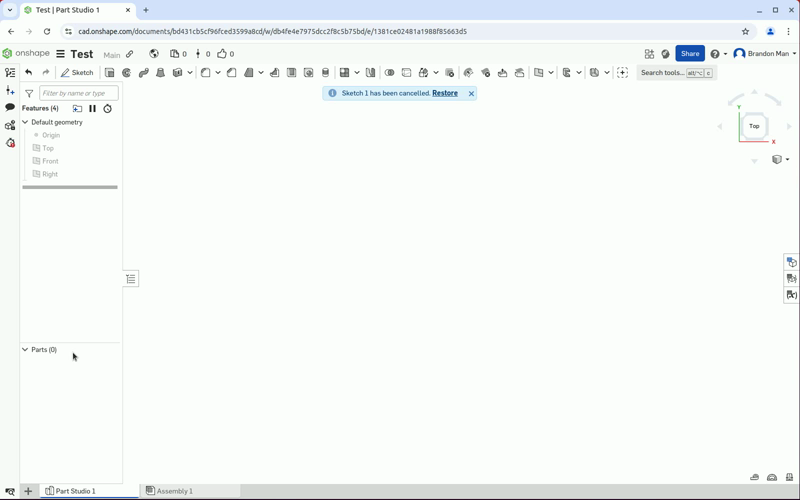
key(y)
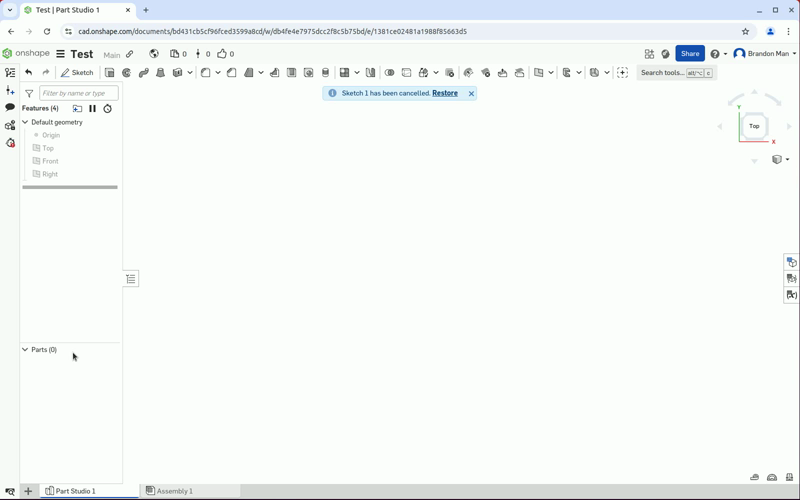
key(shift+p)
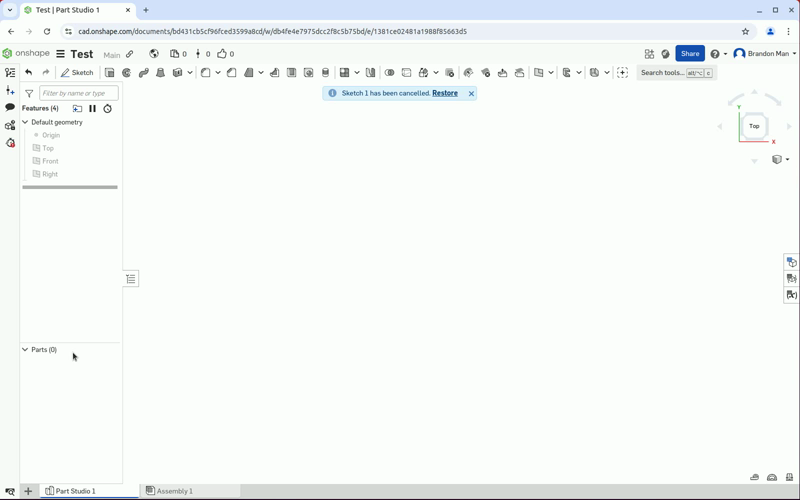
key(space)
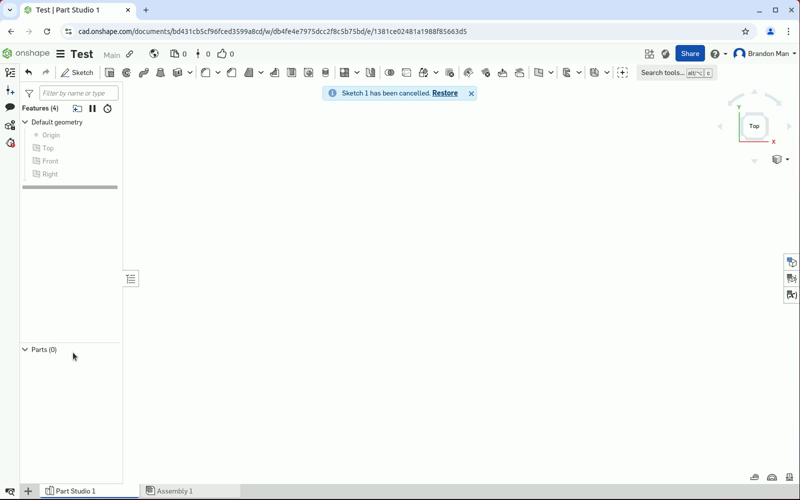
key_down(shift)
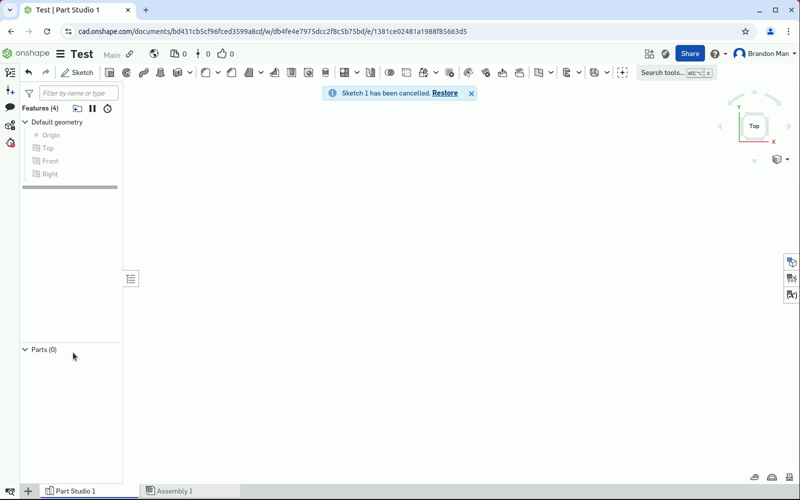
key(up)
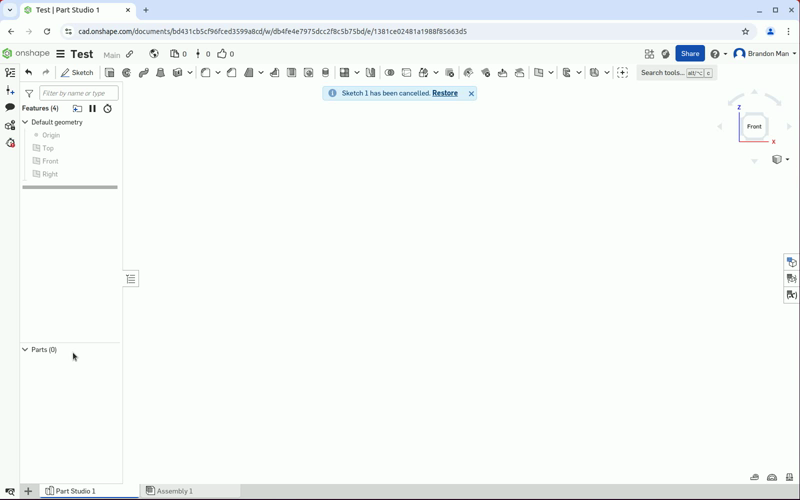
key_up(shift)
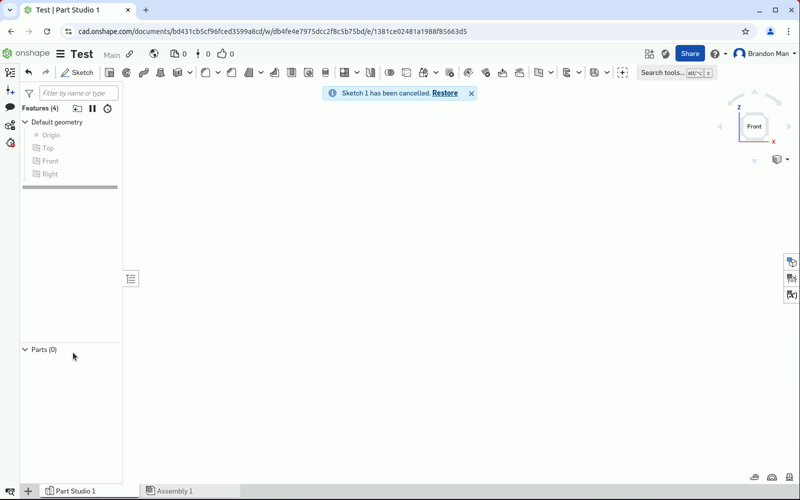
key(space)
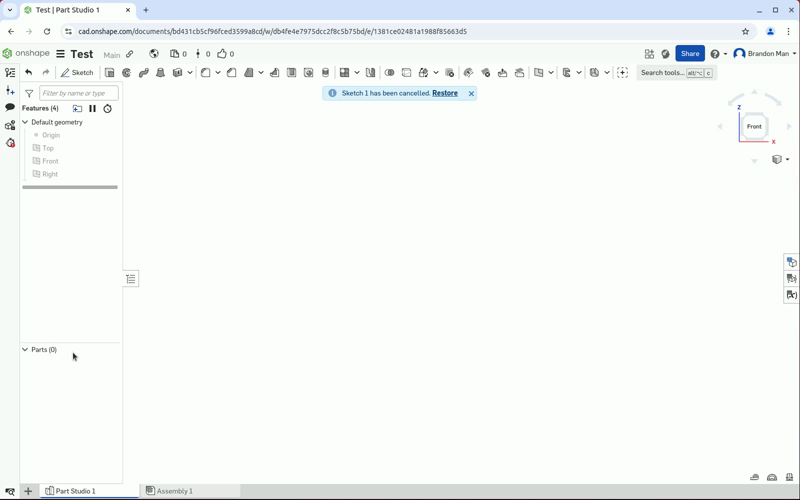
key_down(shift)
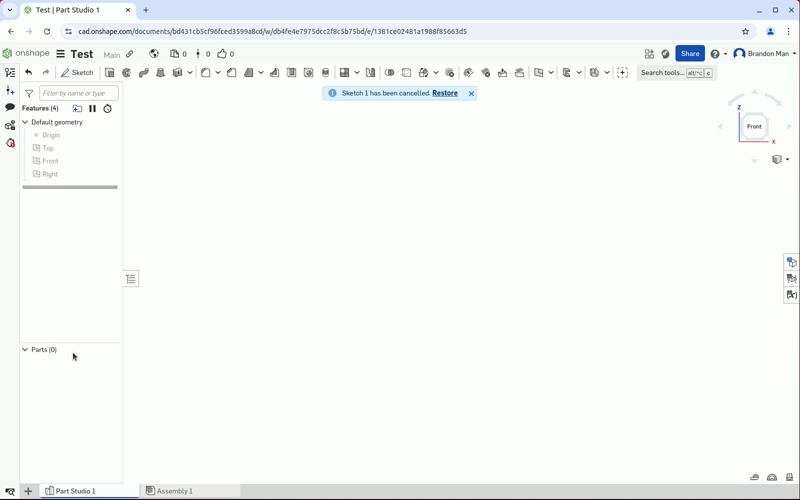
key(left)
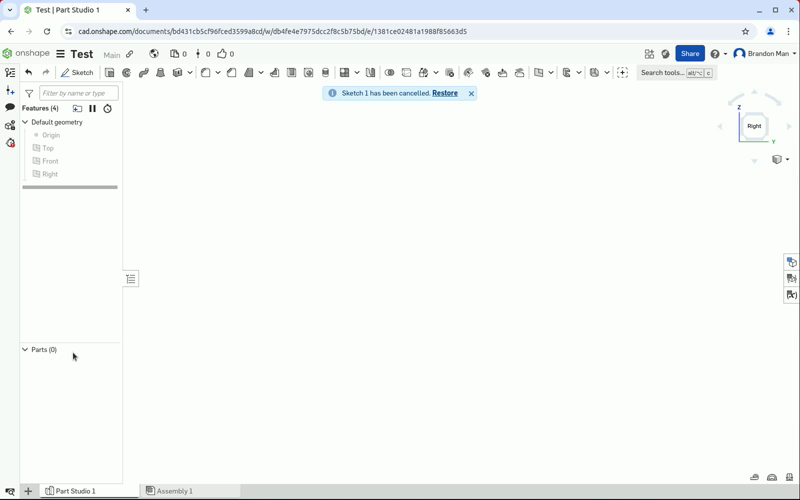
key_up(shift)
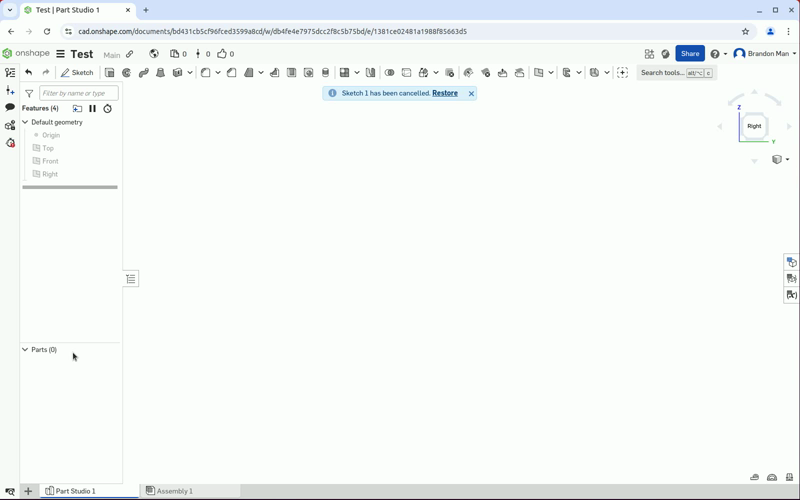
mouse_move(73, 352)
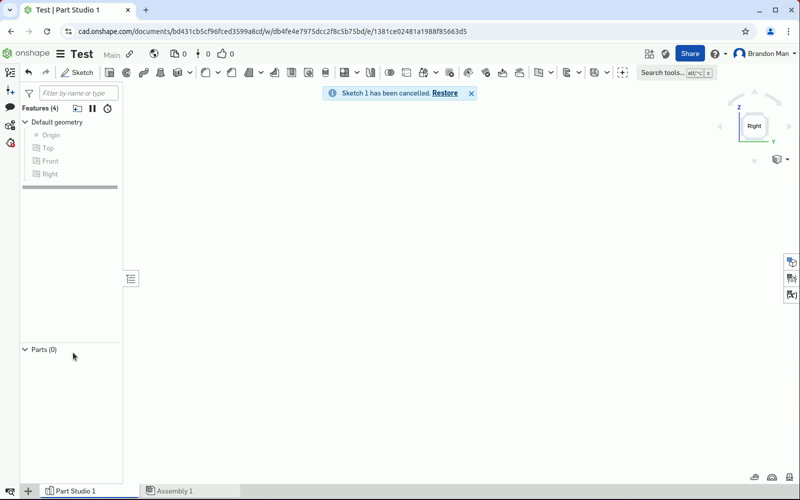
key(shift+y)
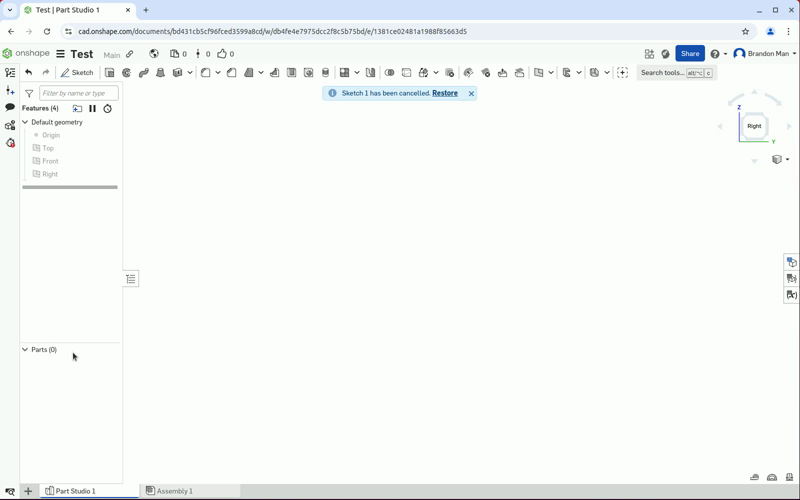
key(shift+s)
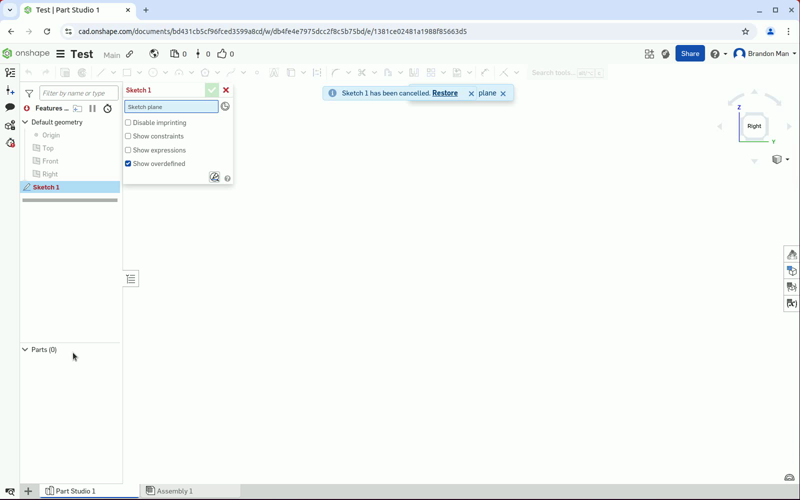
mouse_move(73, 176)
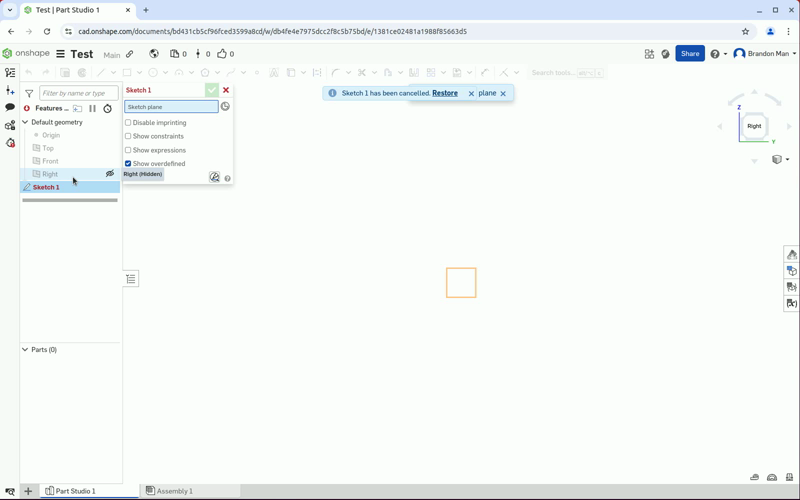
click(73, 176)
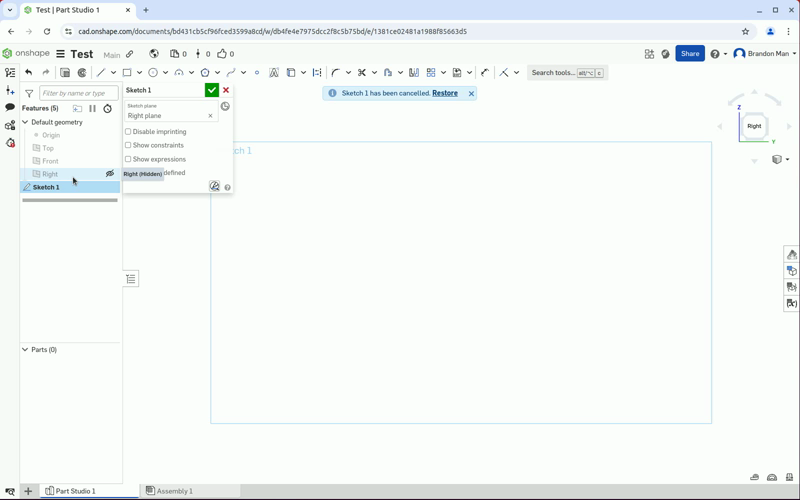
mouse_move(73, 352)
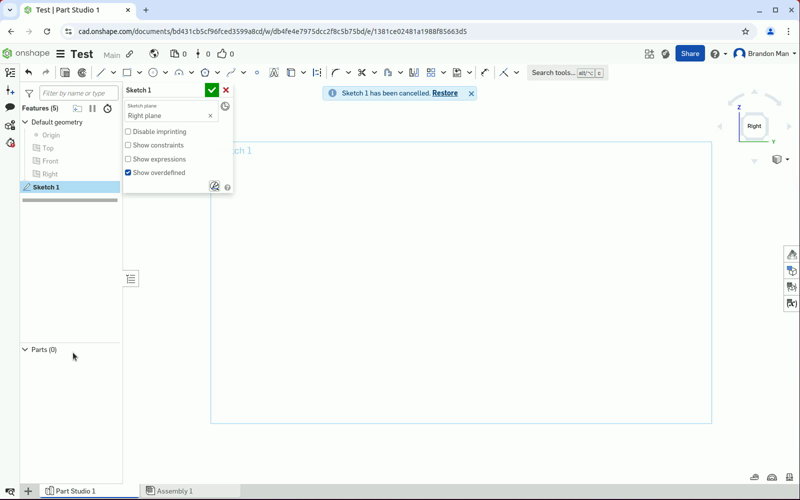
key(y)
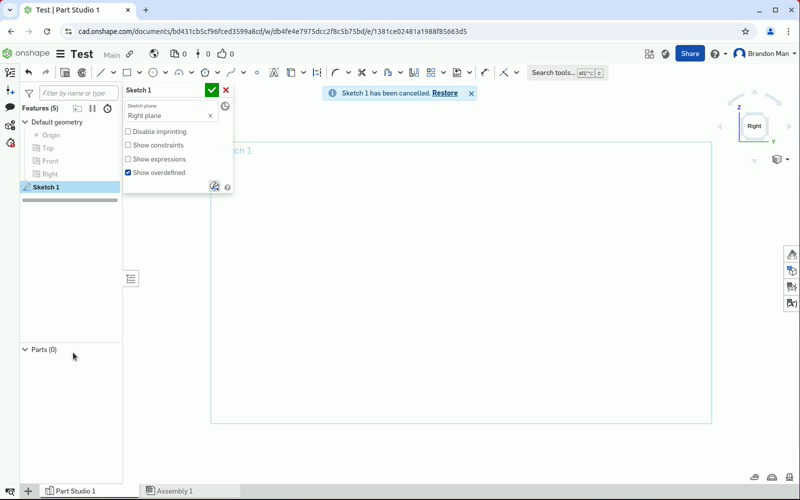
key(c)
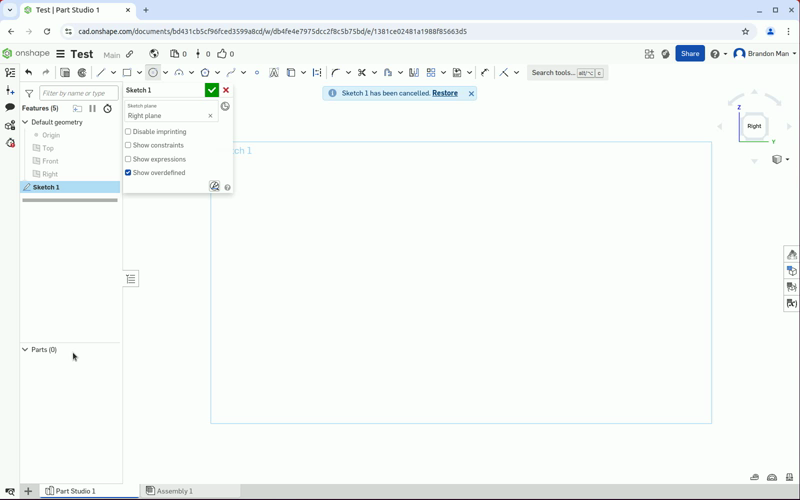
key_down(shift)
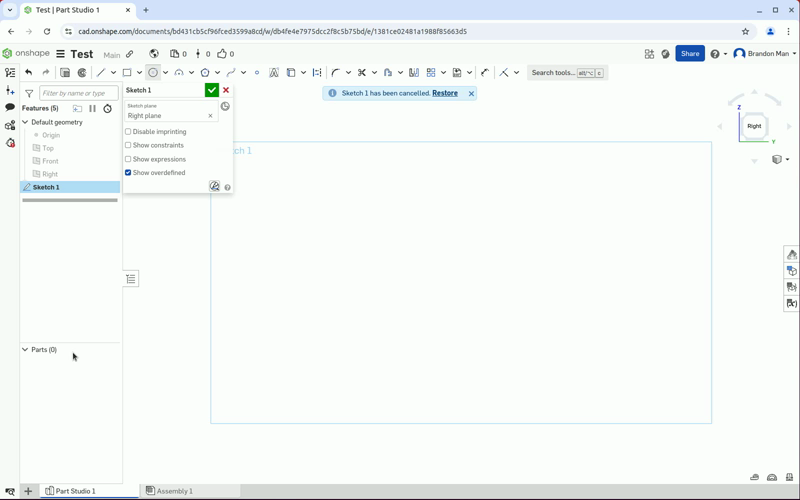
mouse_move(461, 282)
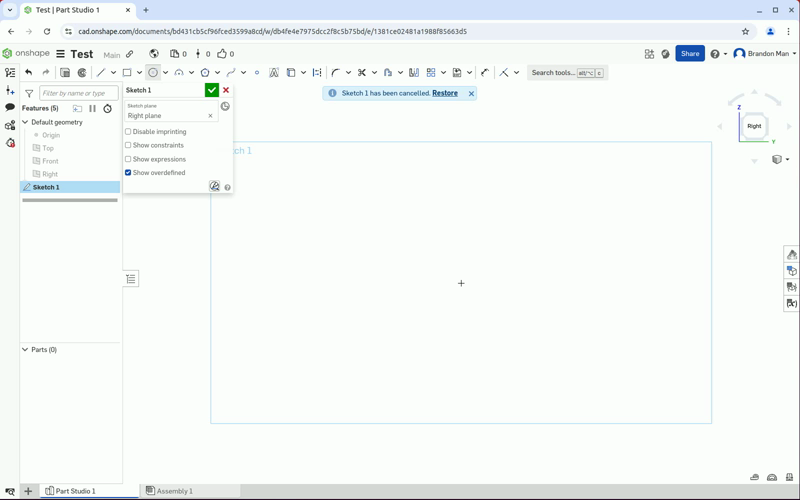
click(461, 282)
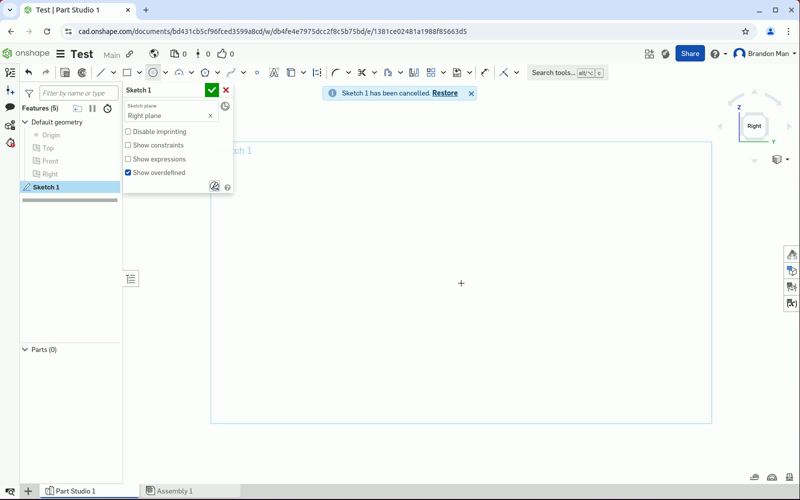
key_up(shift)
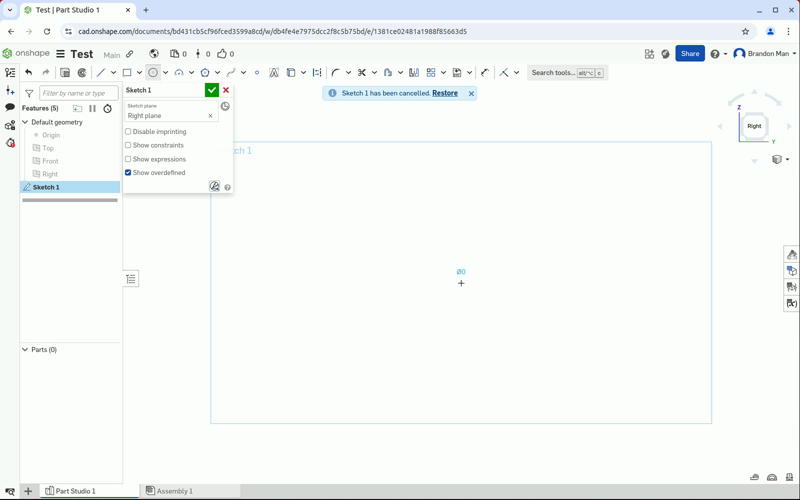
mouse_move(477, 282)
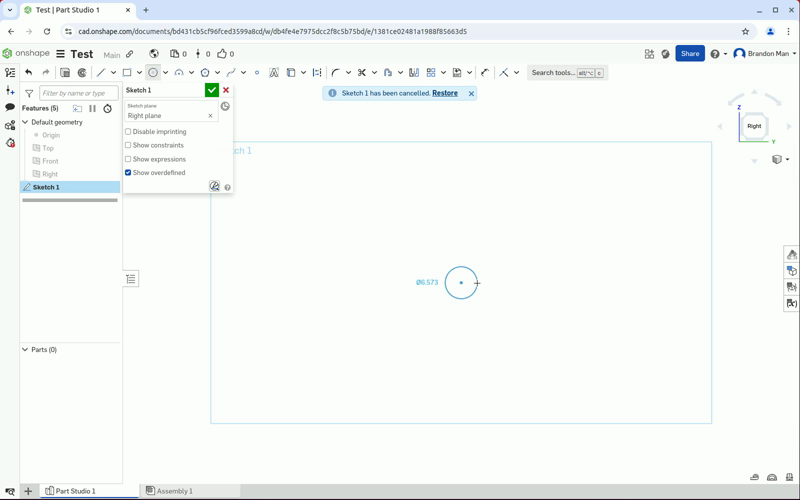
click(477, 282)
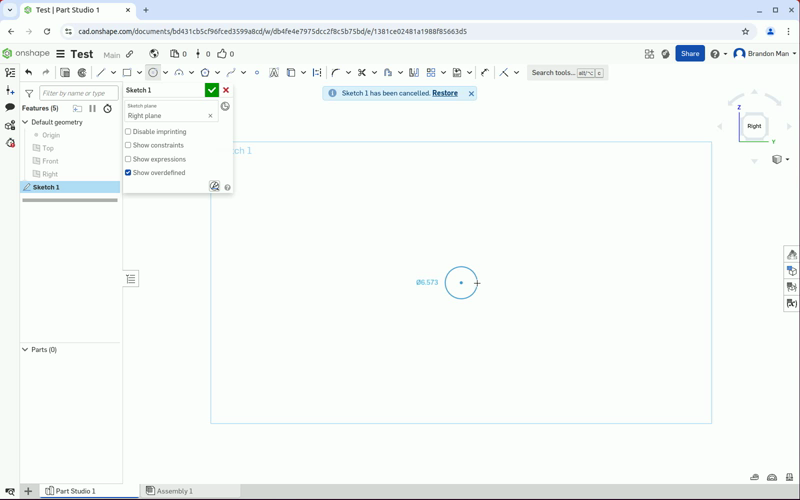
key(esc)
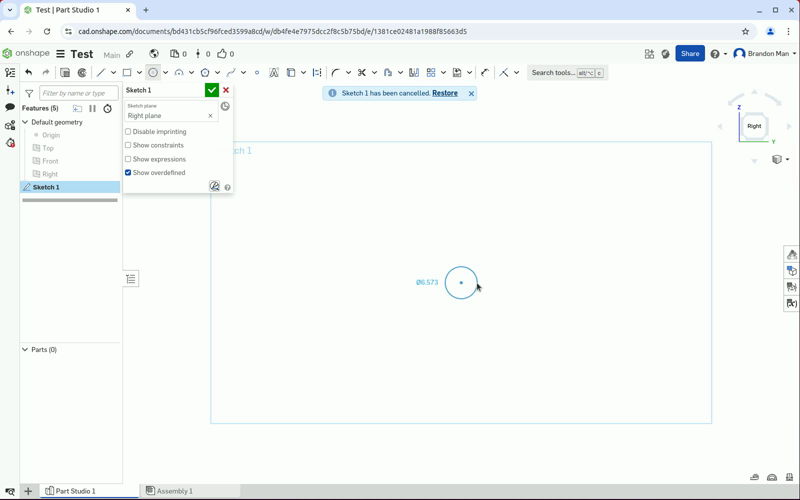
mouse_move(461, 291)
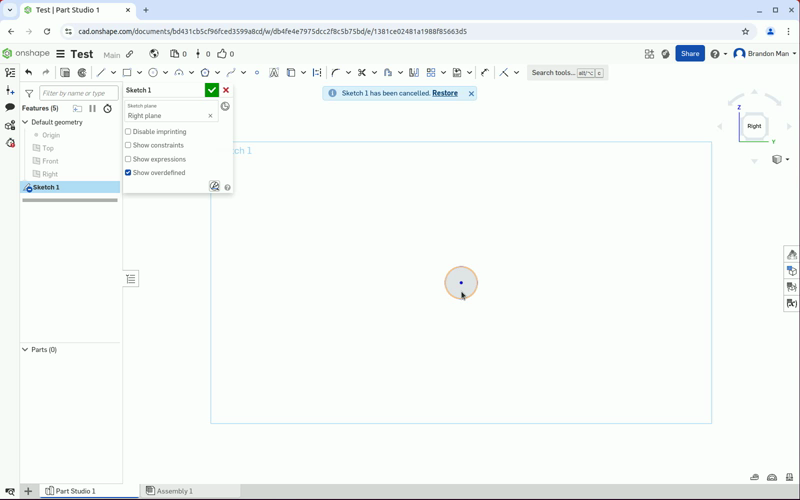
scroll(6)
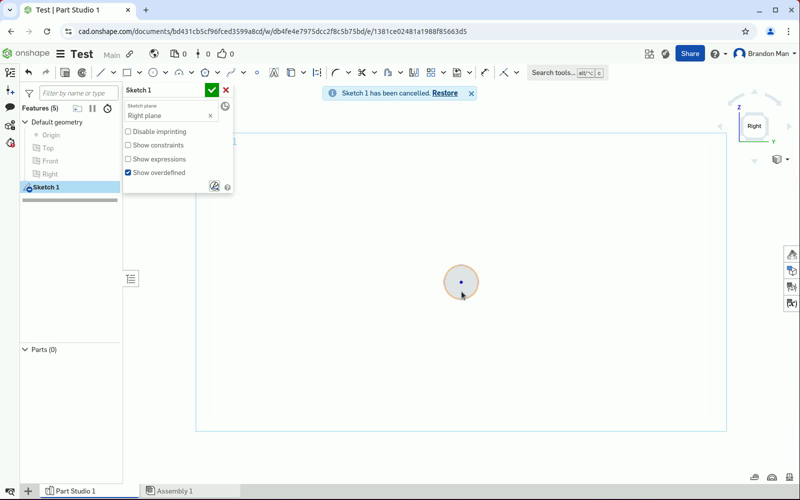
scroll(6)
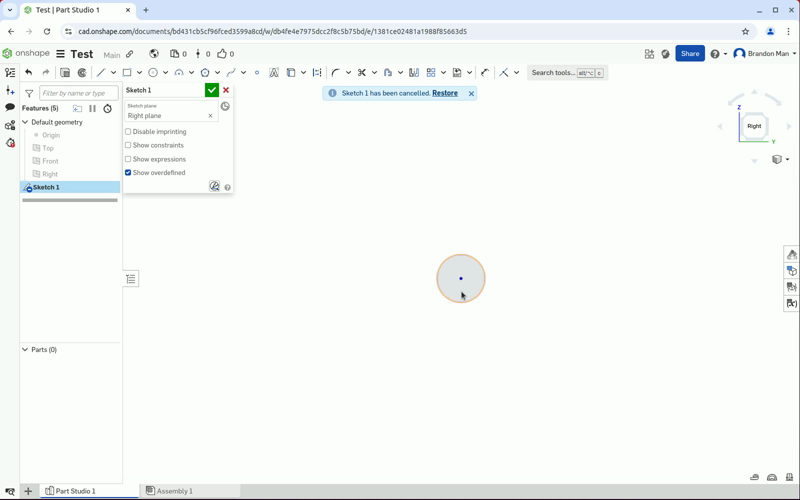
scroll(6)
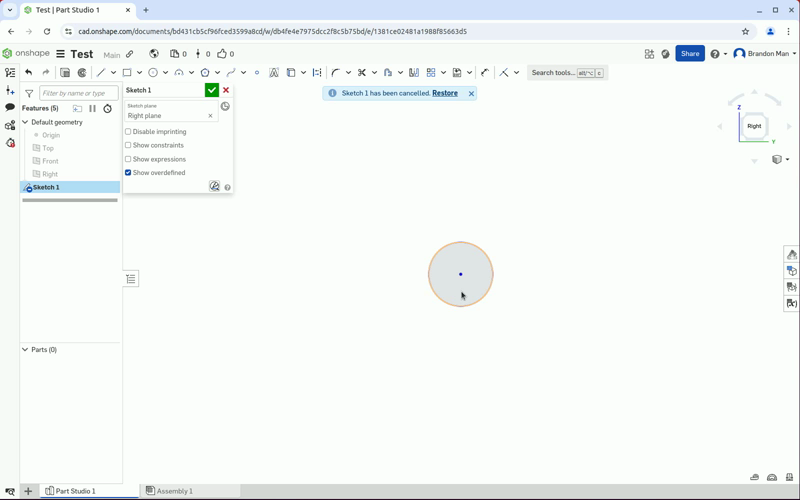
scroll(6)
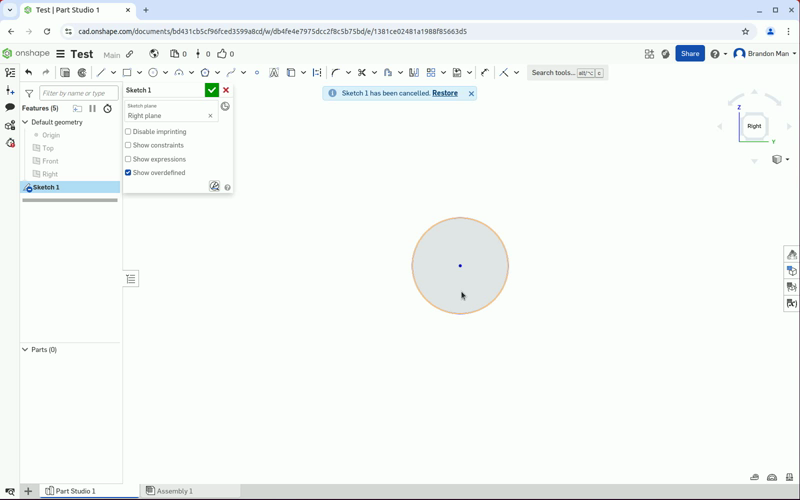
scroll(6)
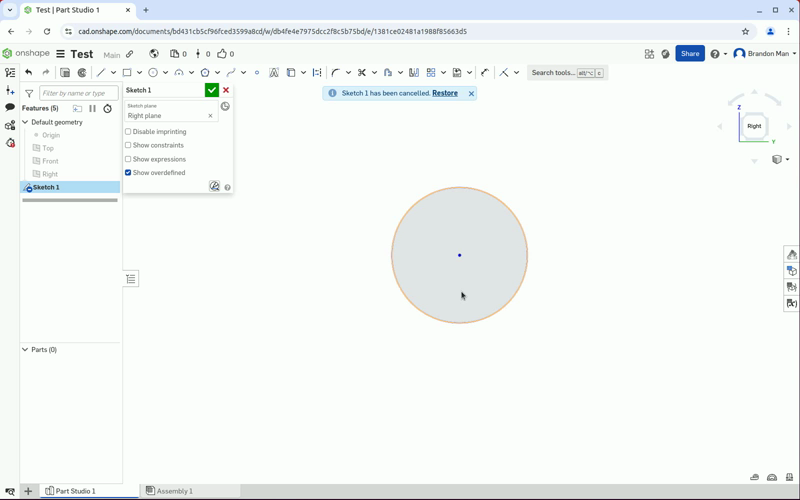
scroll(6)
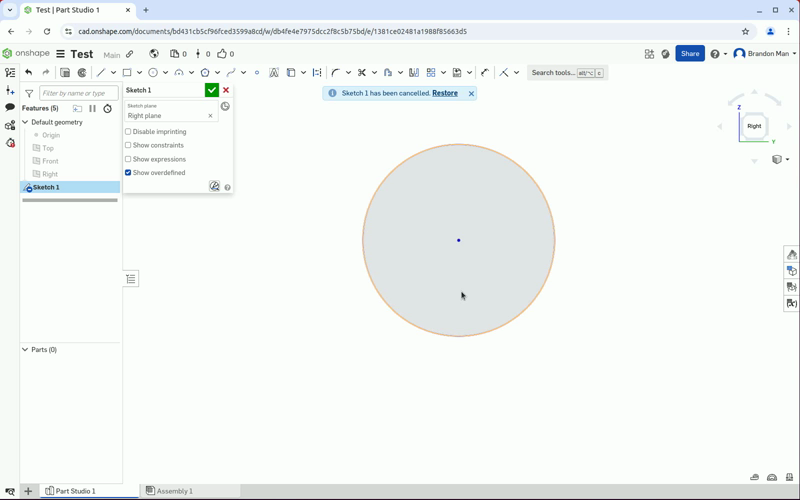
scroll(6)
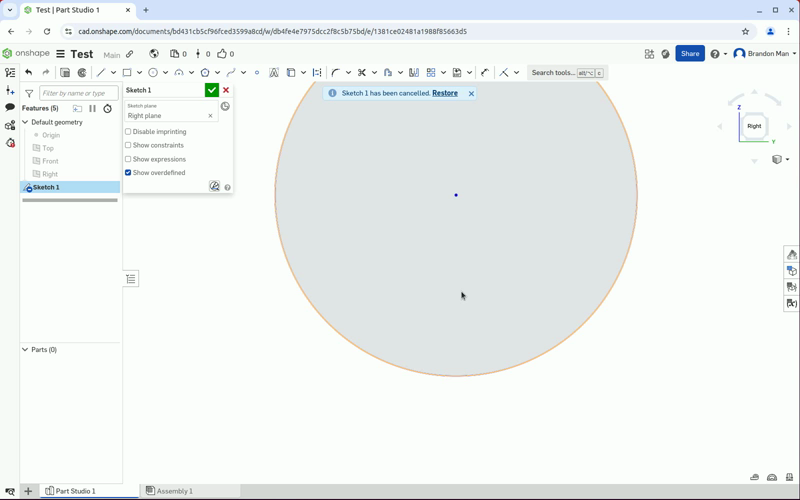
click(461, 291)
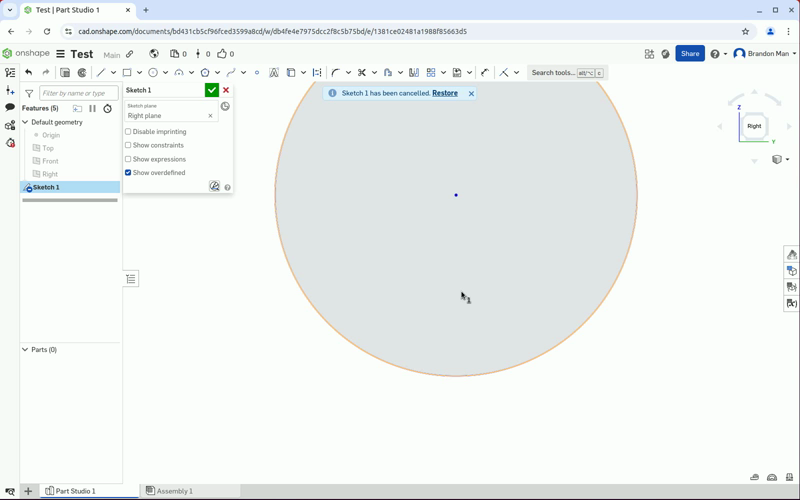
scroll(-6)
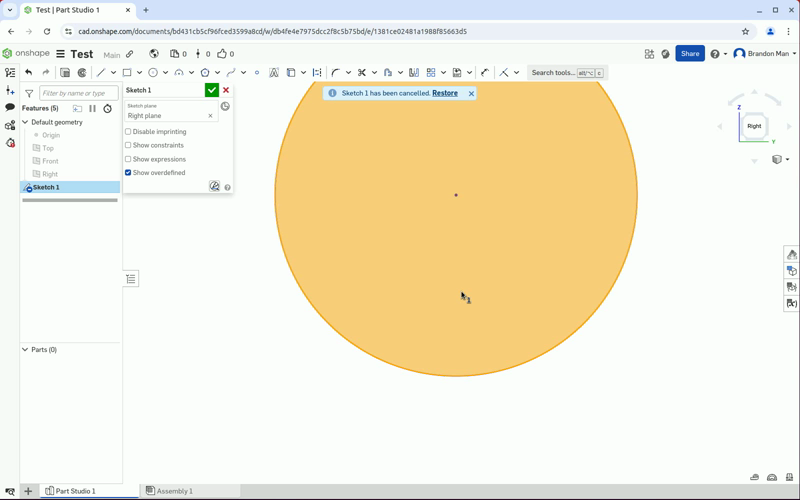
scroll(-6)
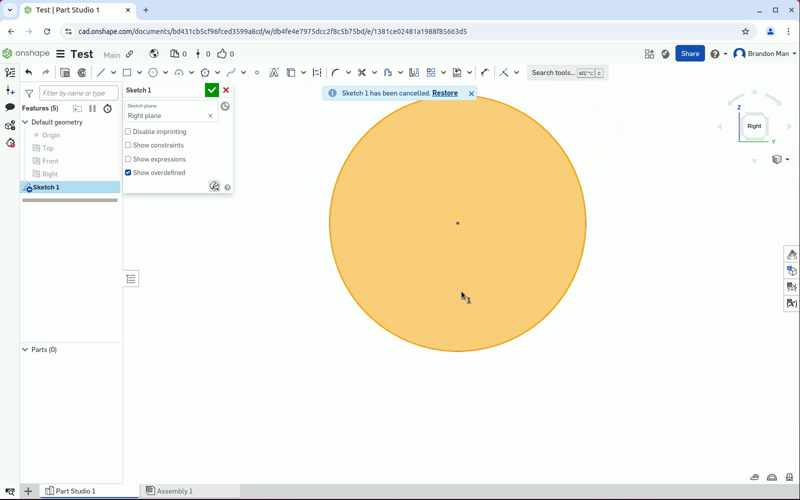
scroll(-6)
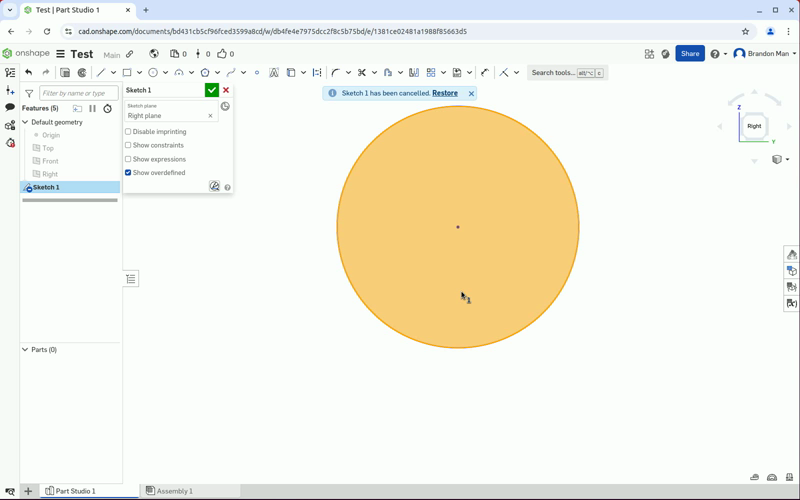
scroll(-6)
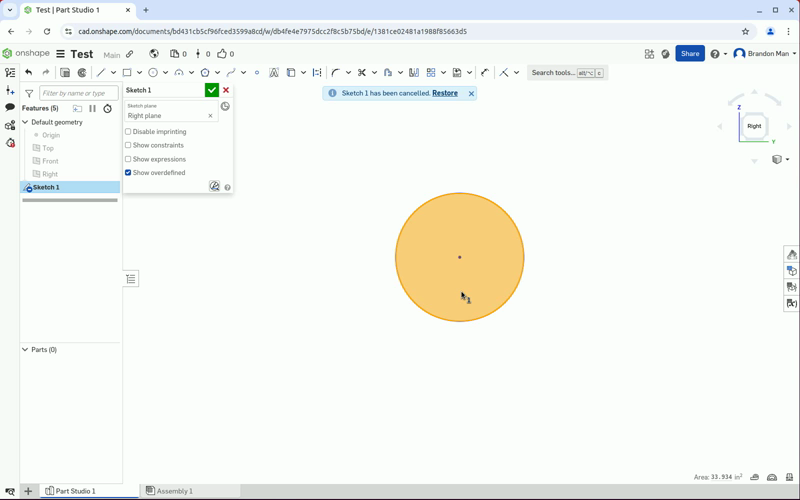
scroll(-6)
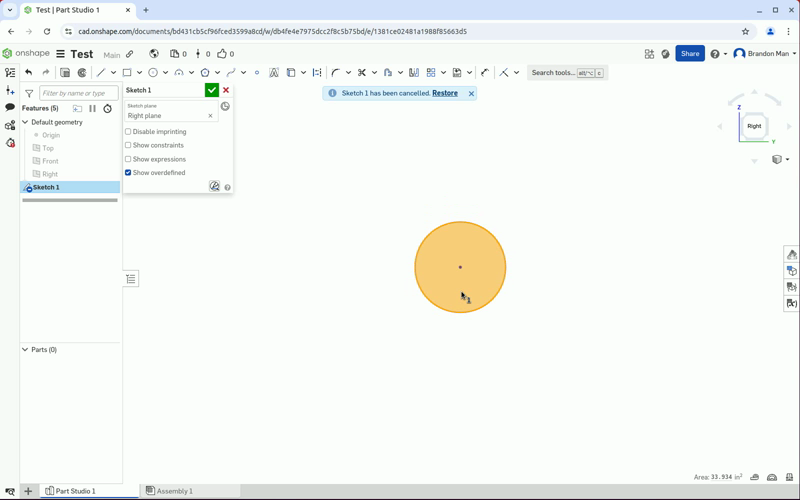
scroll(-6)
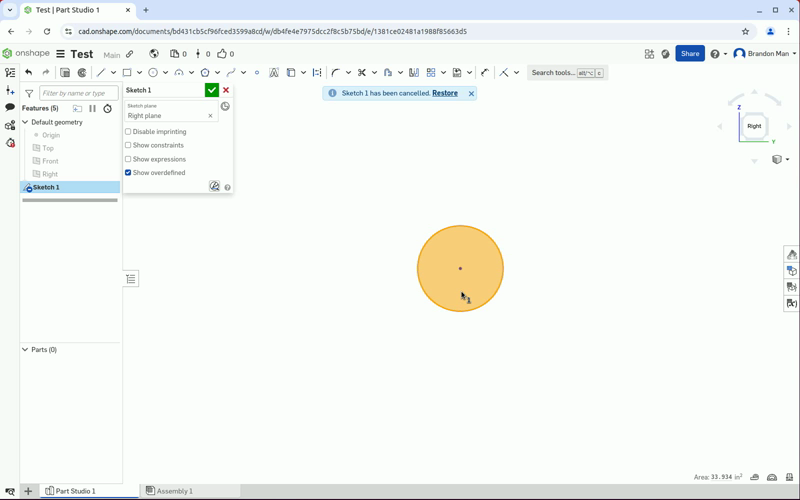
scroll(-6)
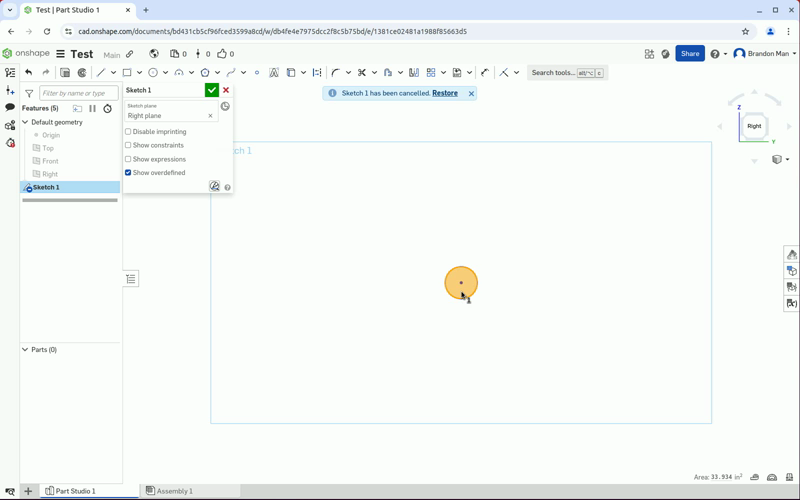
mouse_move(73, 352)
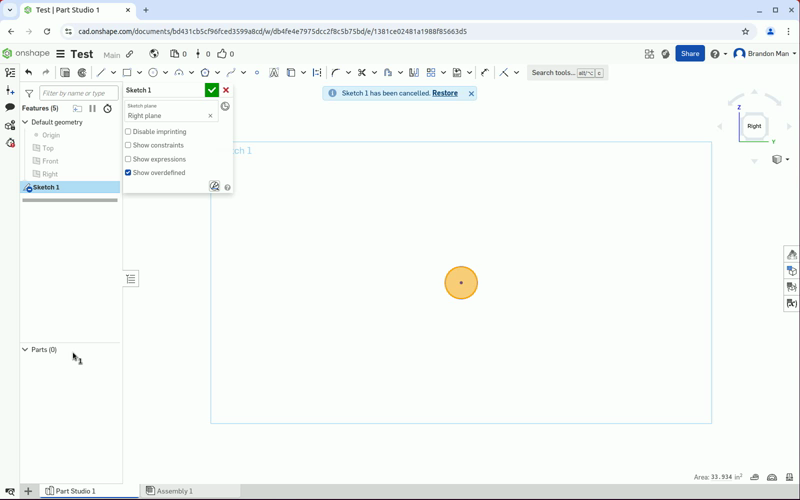
key(shift+y)
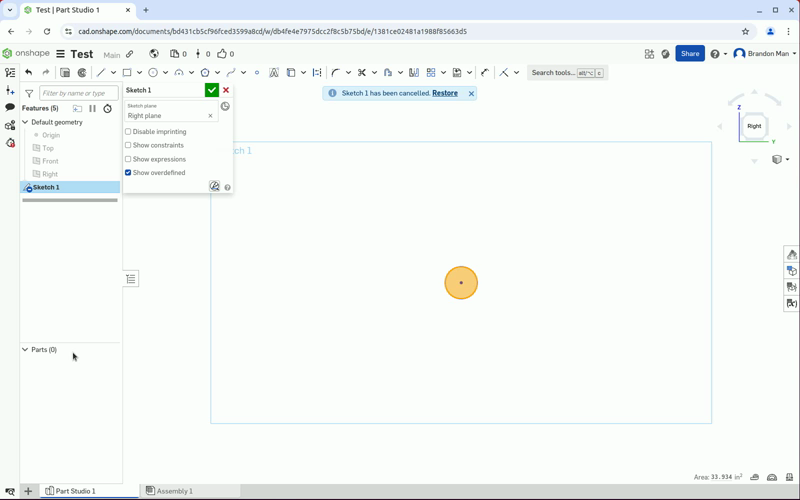
key(shift+e)
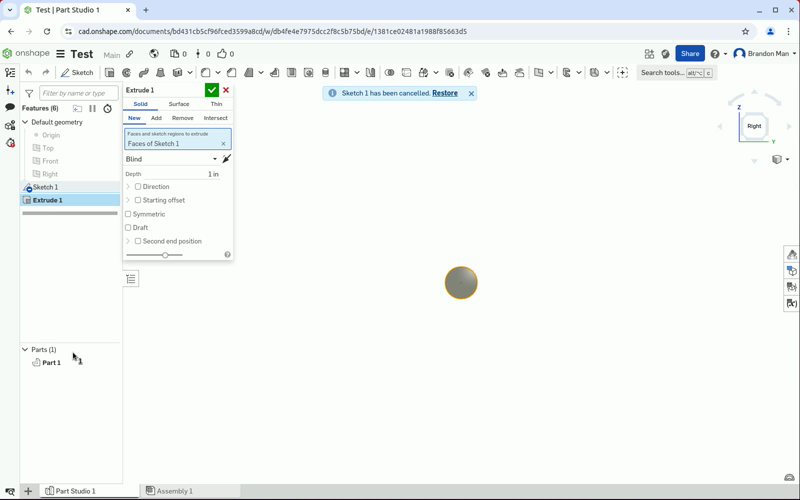
mouse_move(143, 106)
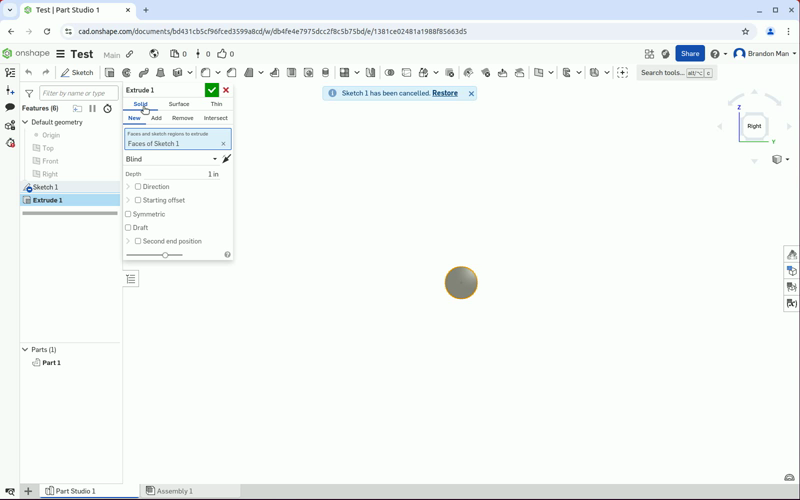
click(143, 106)
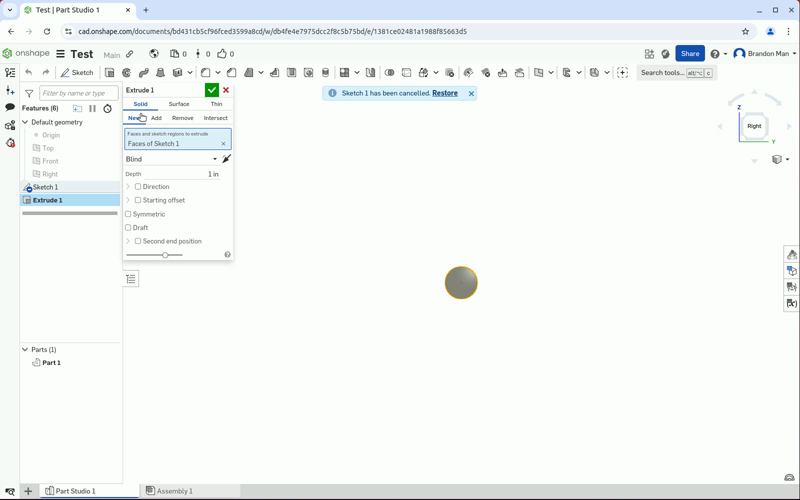
mouse_move(137, 120)
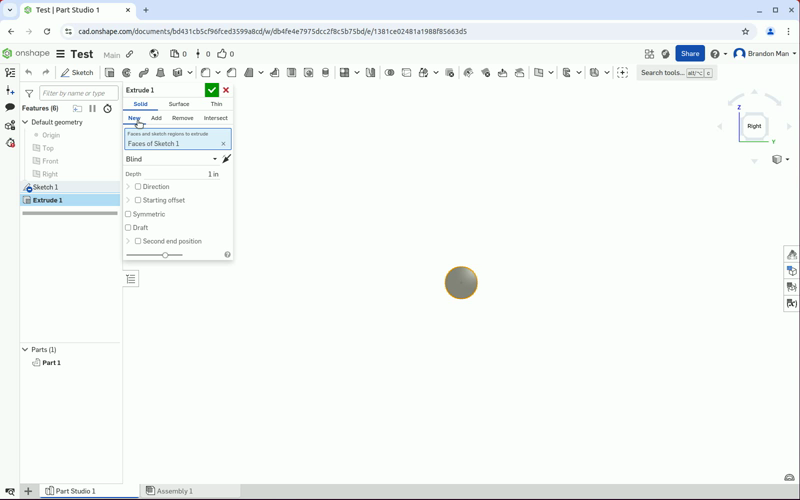
click(137, 120)
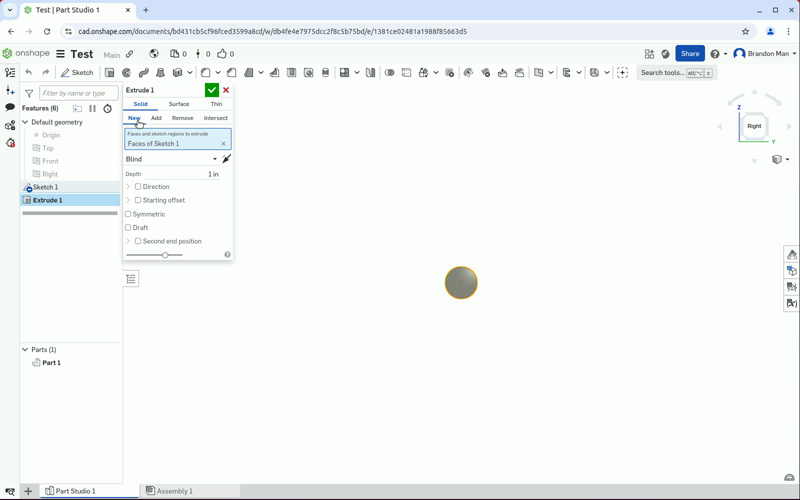
key(tab, 4)
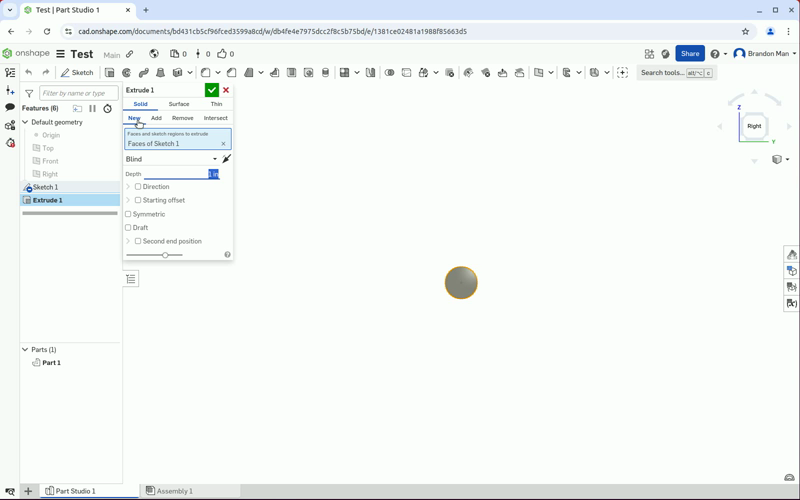
text(23.108)
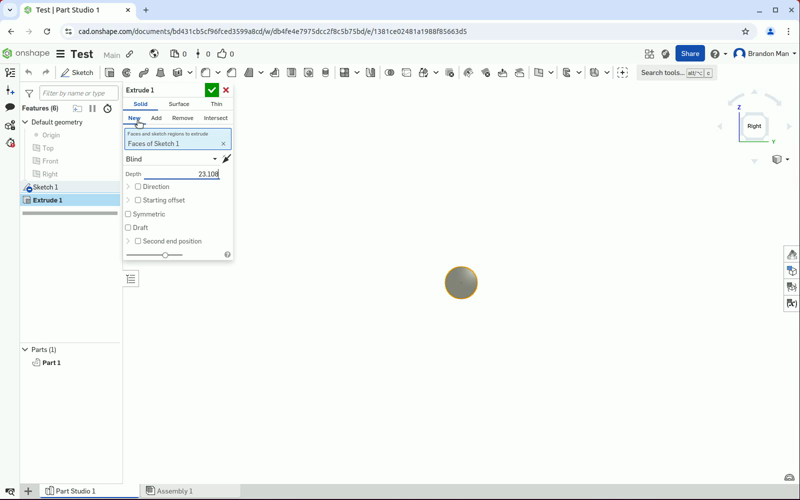
key(enter)
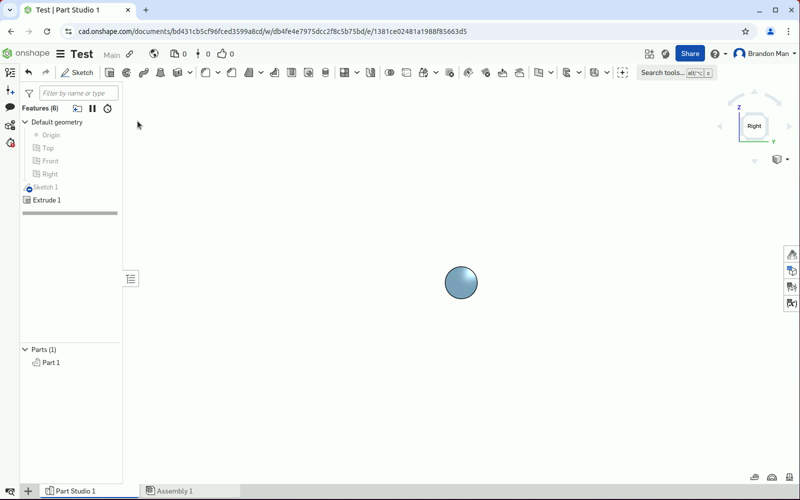
key(shift+h)
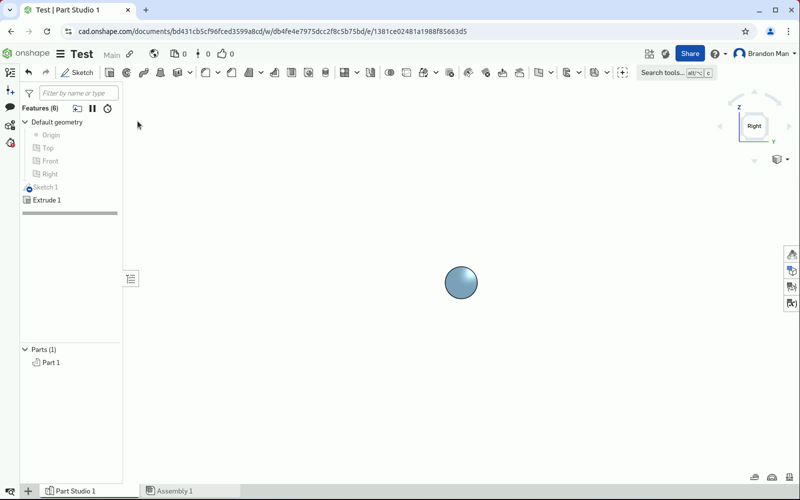
key(shift+h)
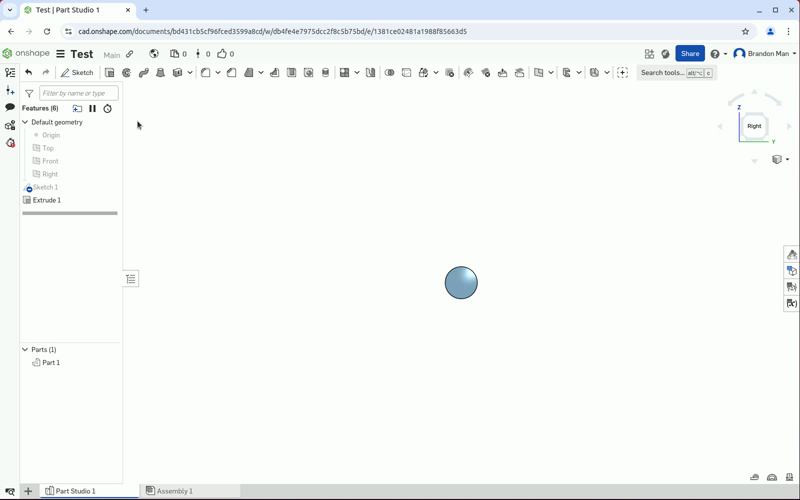
mouse_move(73, 189)
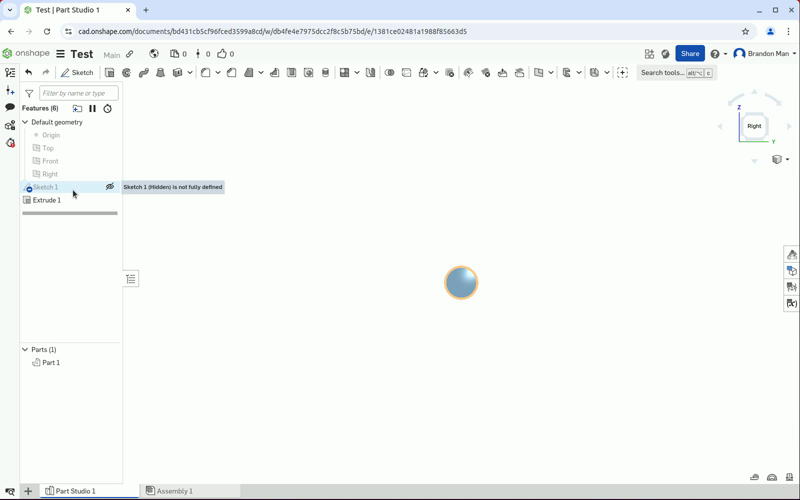
click(73, 189)
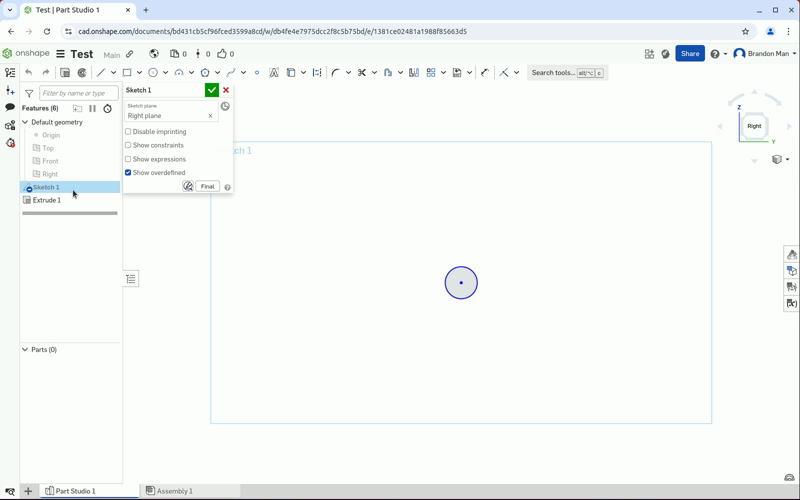
mouse_move(229, 92)
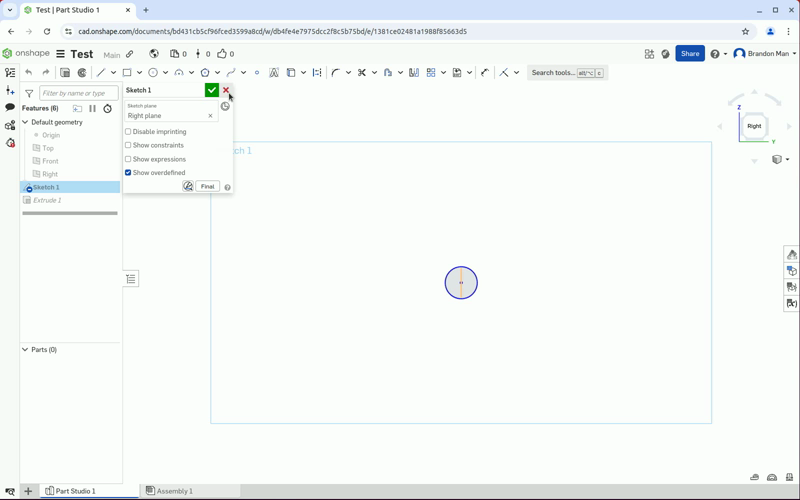
click(229, 92)
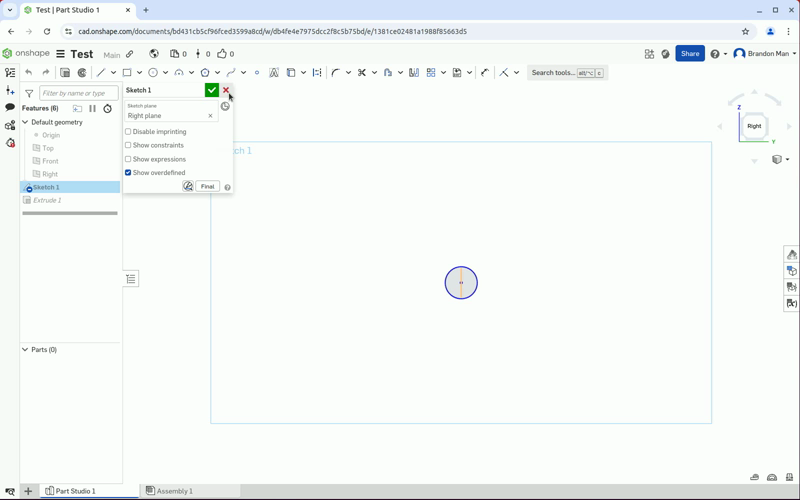
key(shift+s)
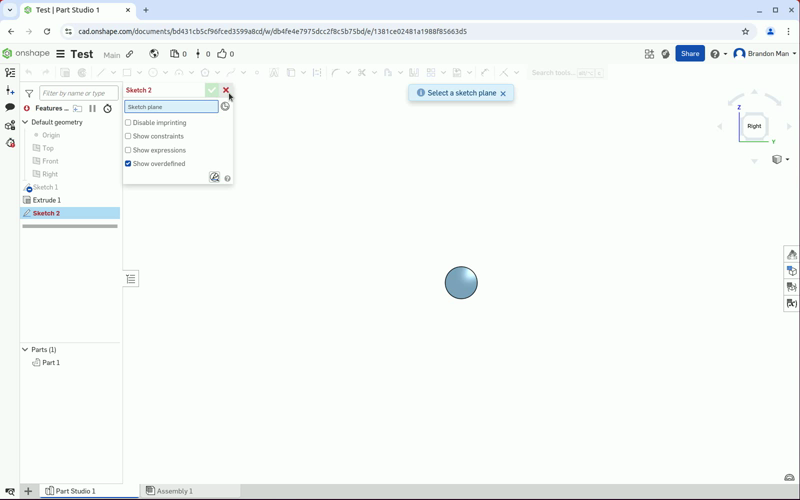
mouse_move(73, 176)
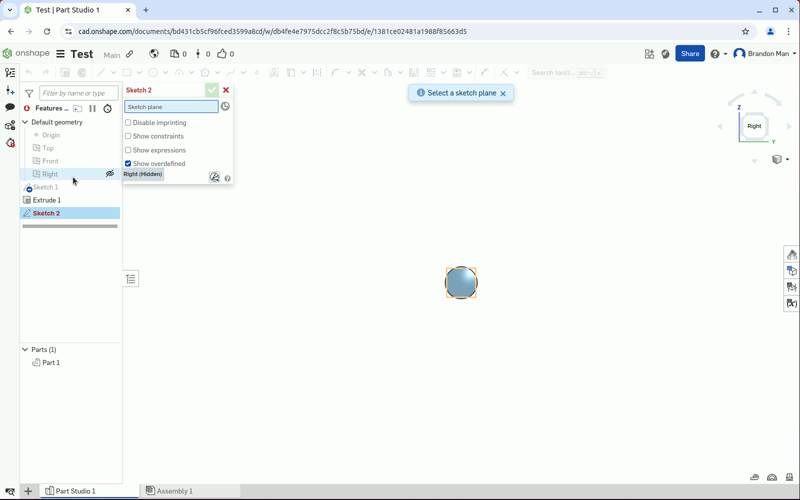
click(73, 176)
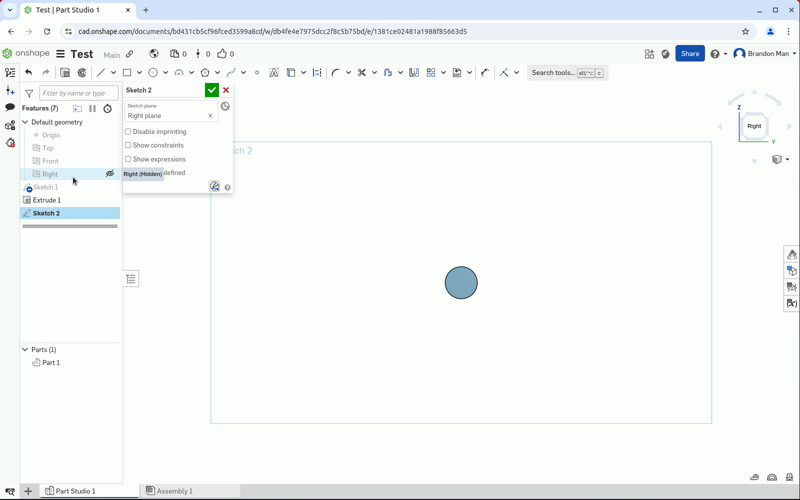
mouse_move(73, 352)
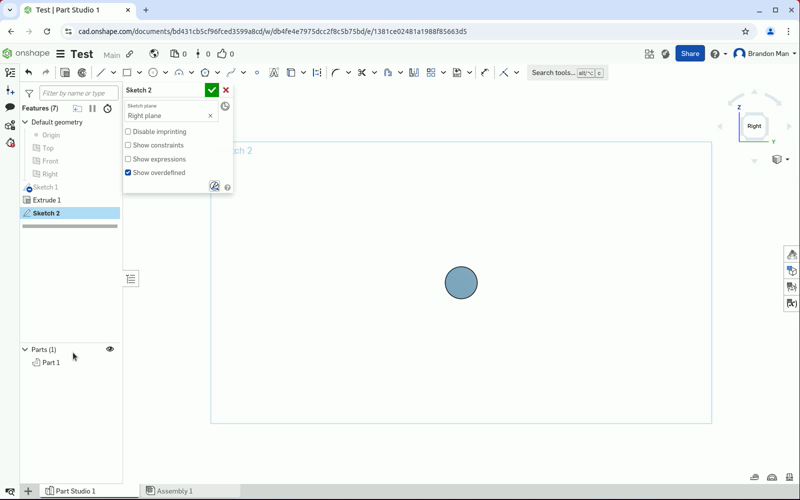
key(y)
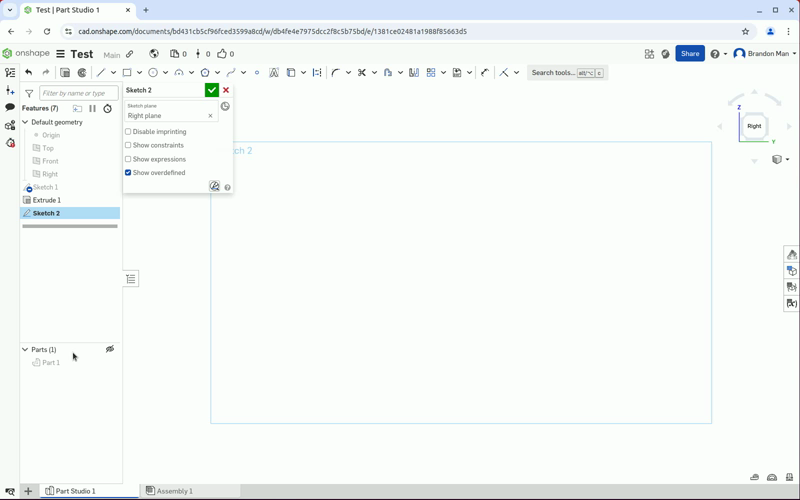
key(c)
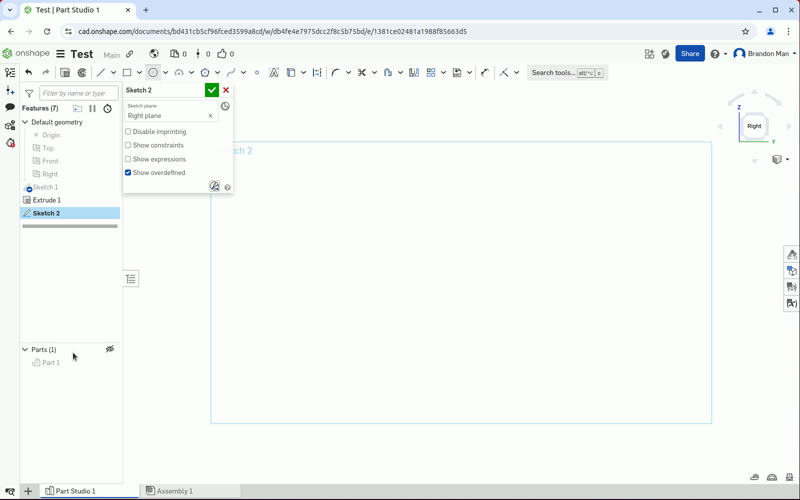
key_down(shift)
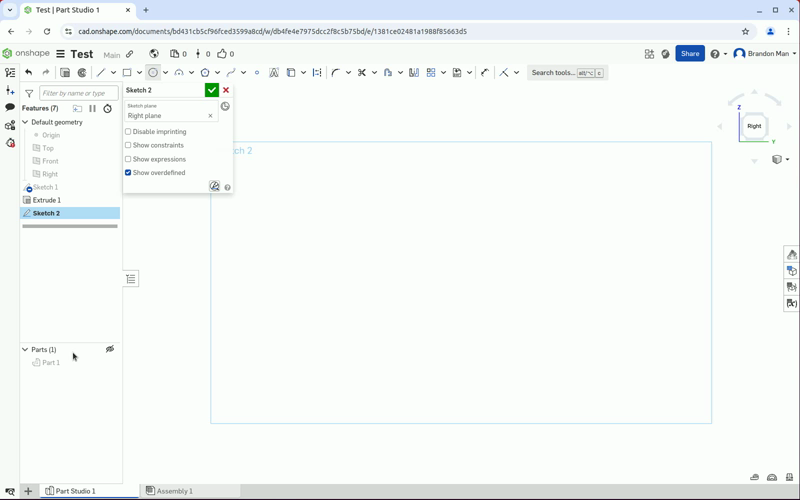
mouse_move(460, 282)
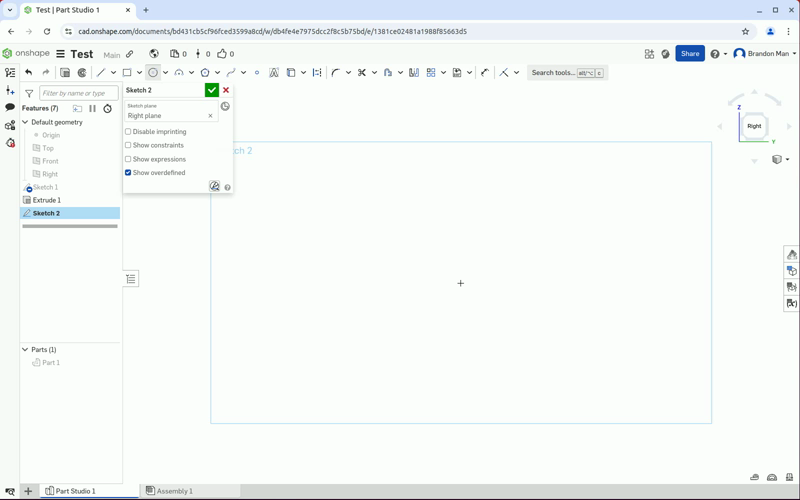
click(460, 282)
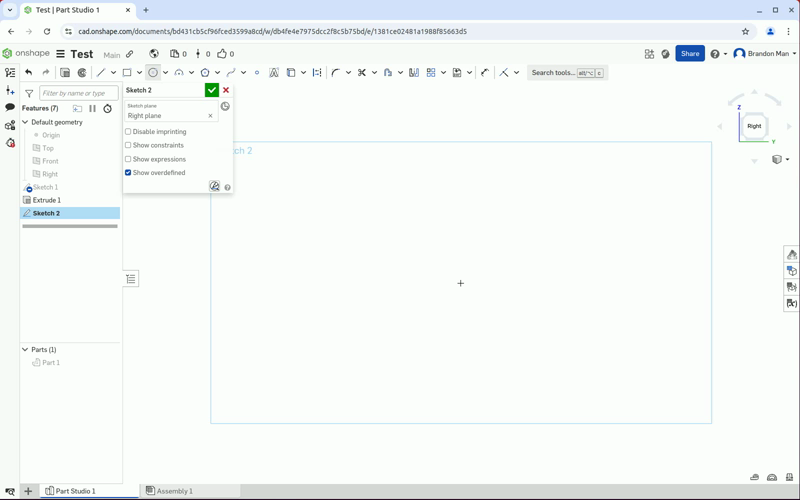
key_up(shift)
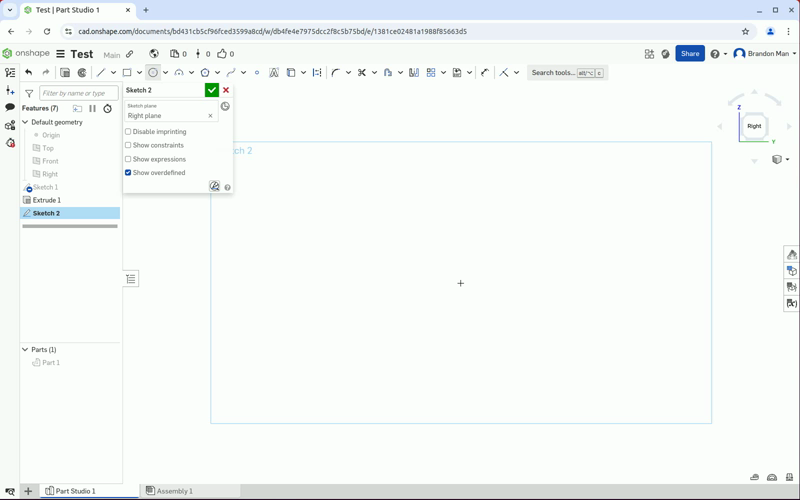
mouse_move(472, 282)
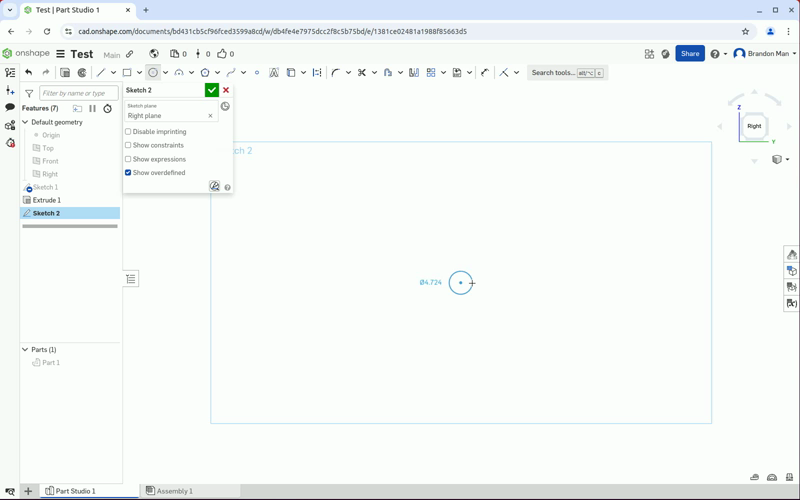
click(472, 282)
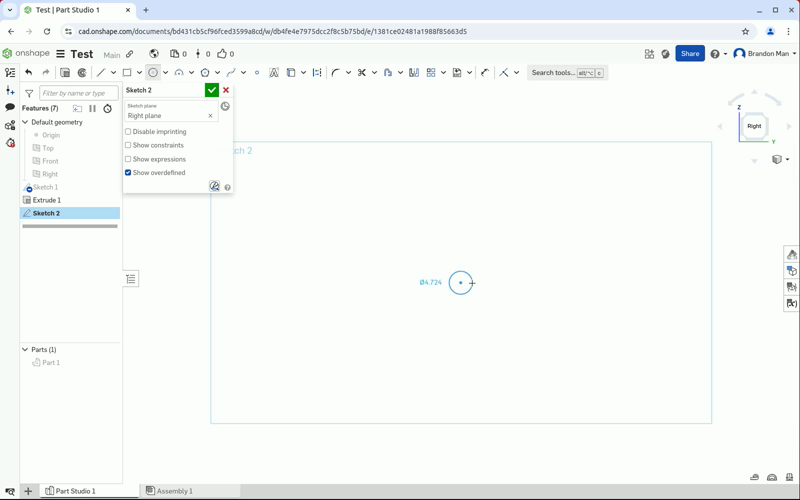
key(esc)
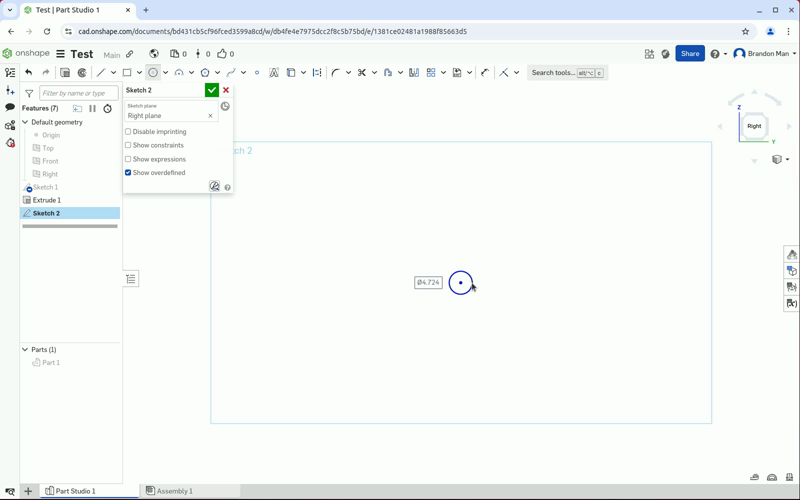
mouse_move(469, 281)
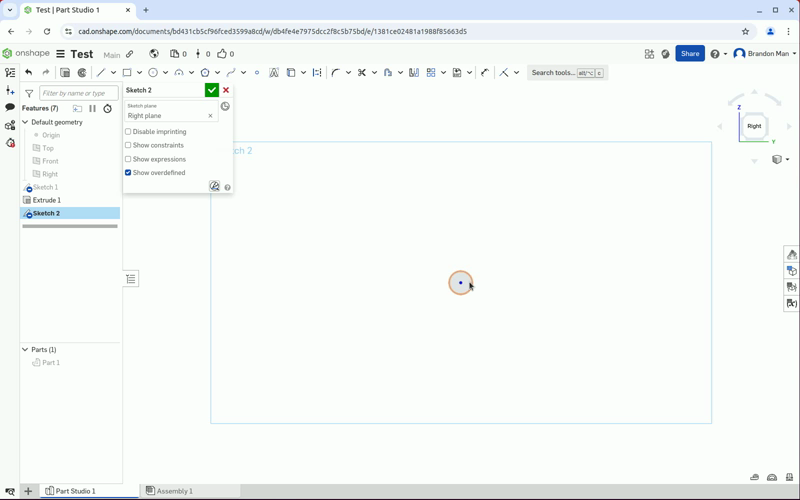
scroll(6)
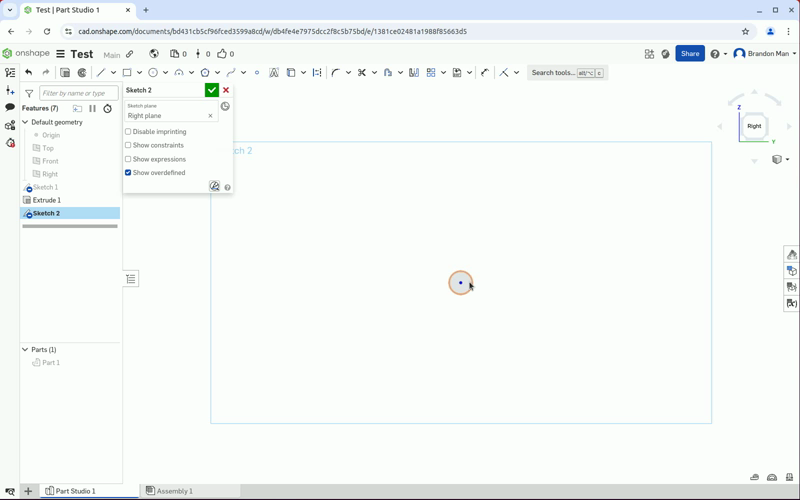
scroll(6)
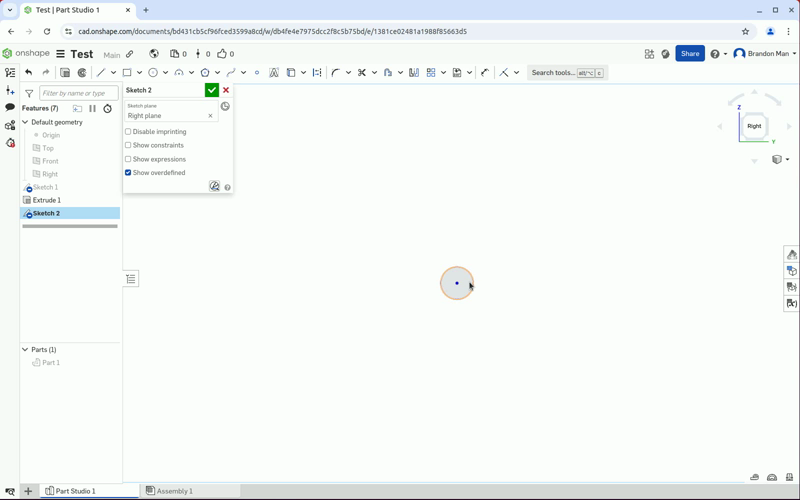
scroll(6)
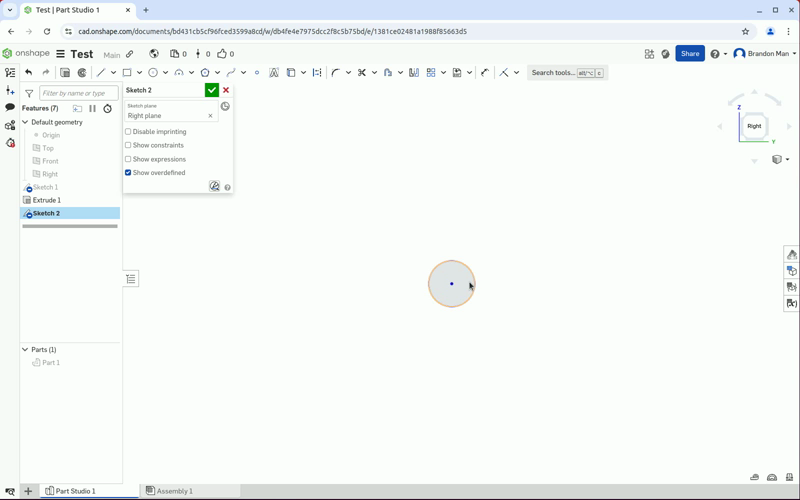
scroll(6)
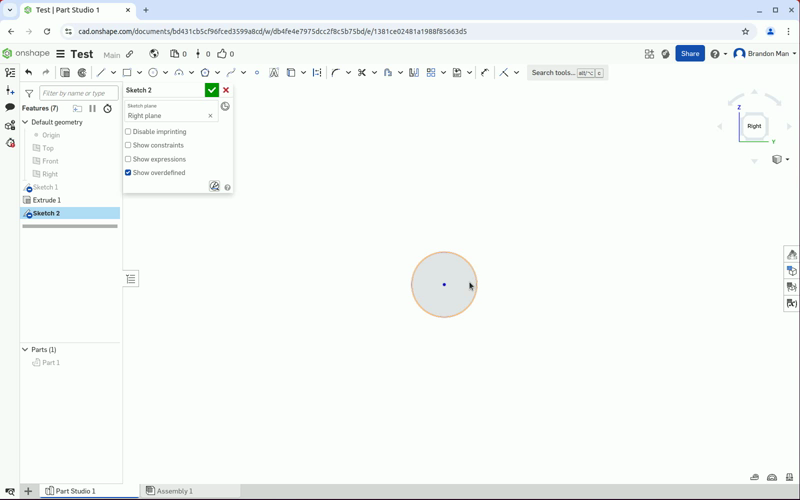
scroll(6)
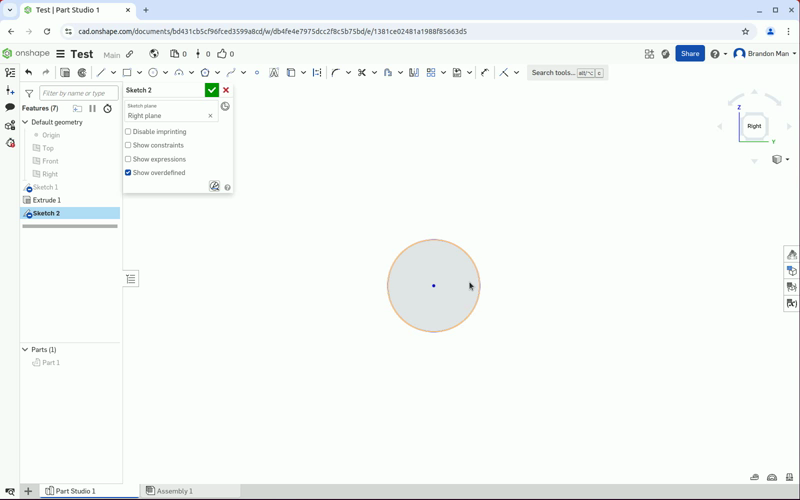
scroll(6)
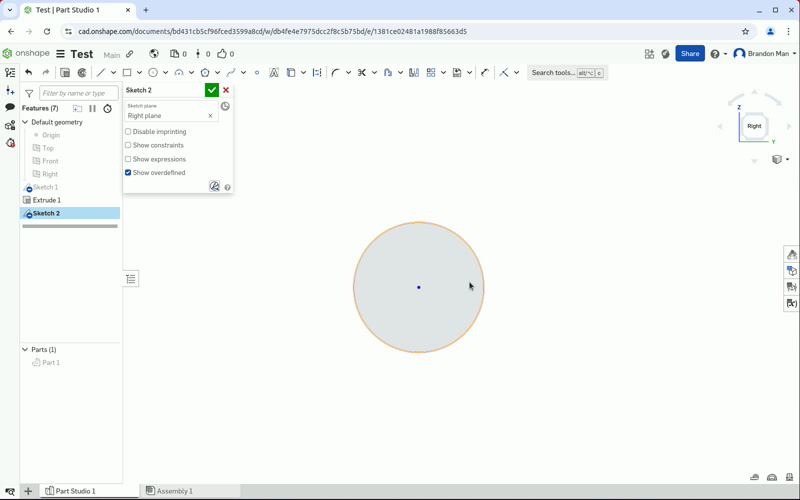
scroll(6)
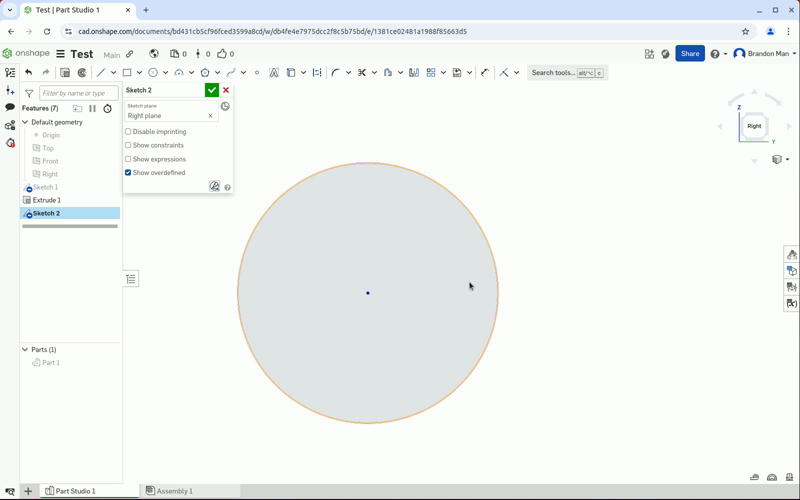
click(469, 281)
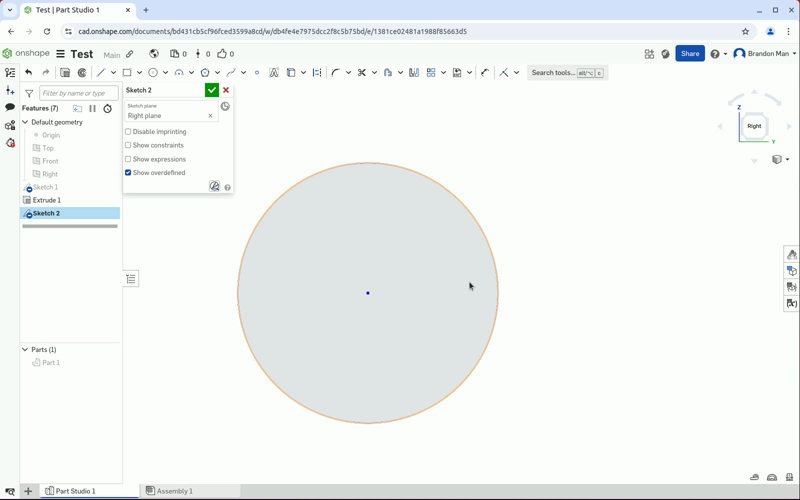
scroll(-6)
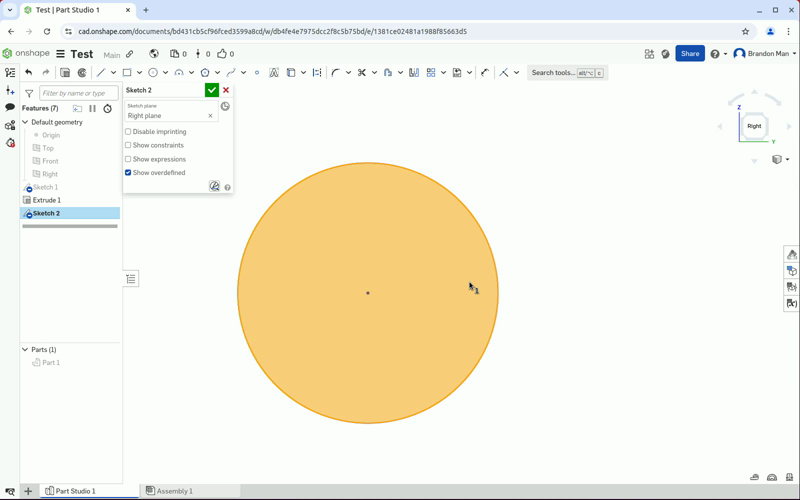
scroll(-6)
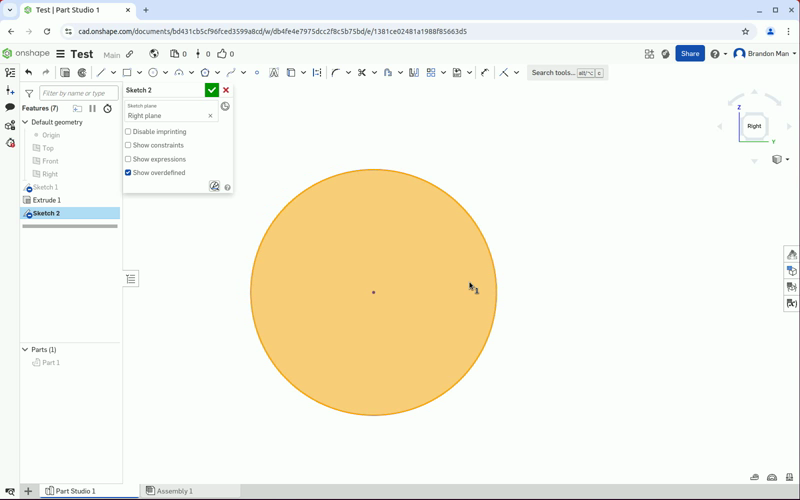
scroll(-6)
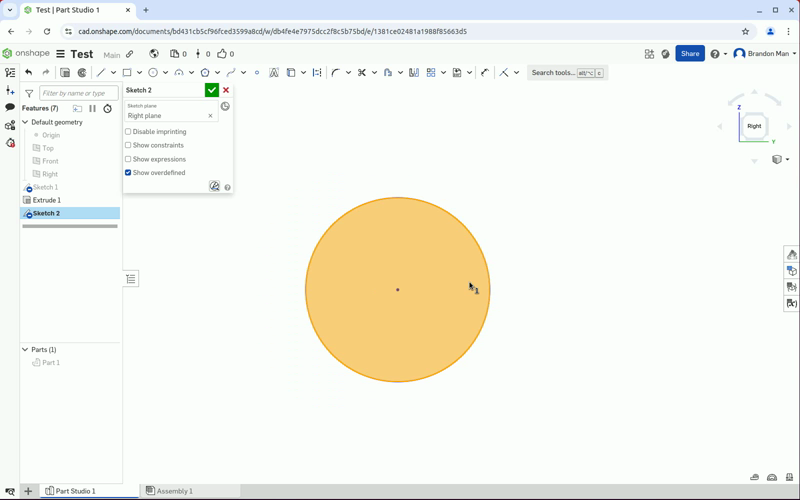
scroll(-6)
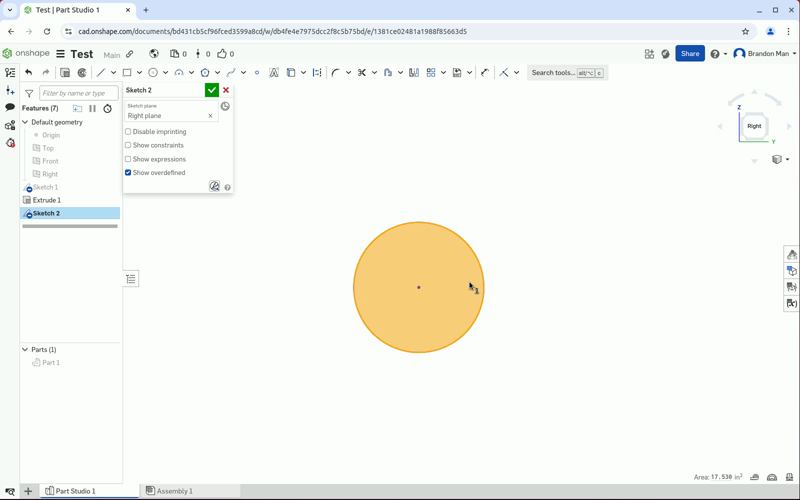
scroll(-6)
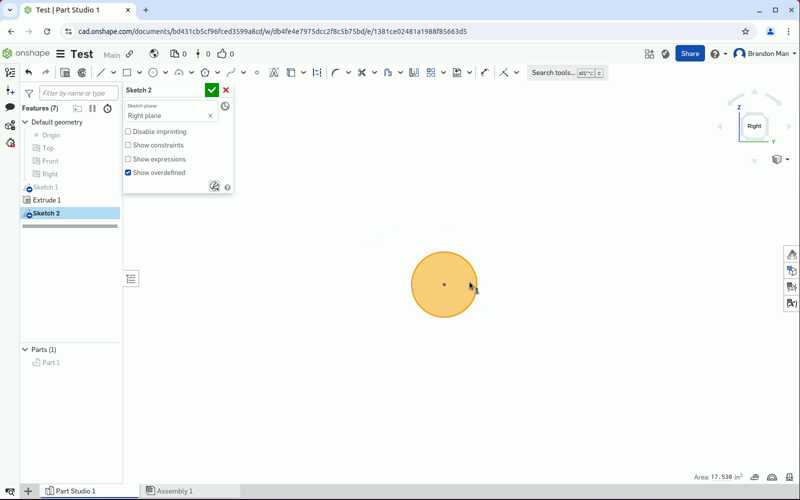
scroll(-6)
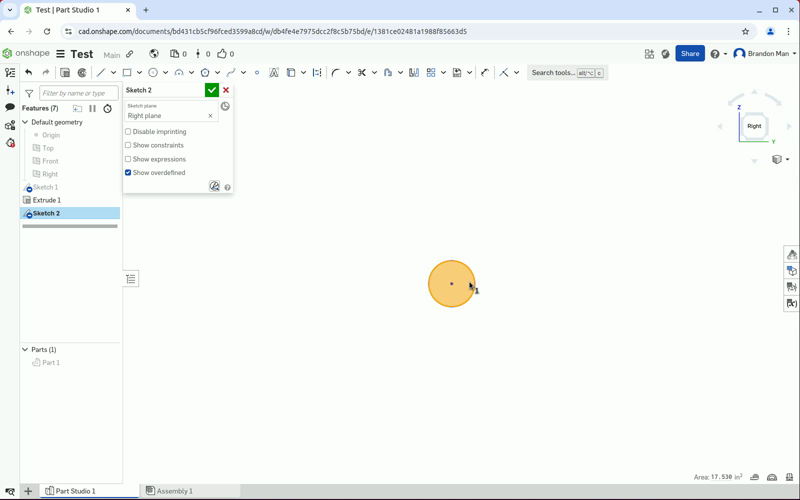
scroll(-6)
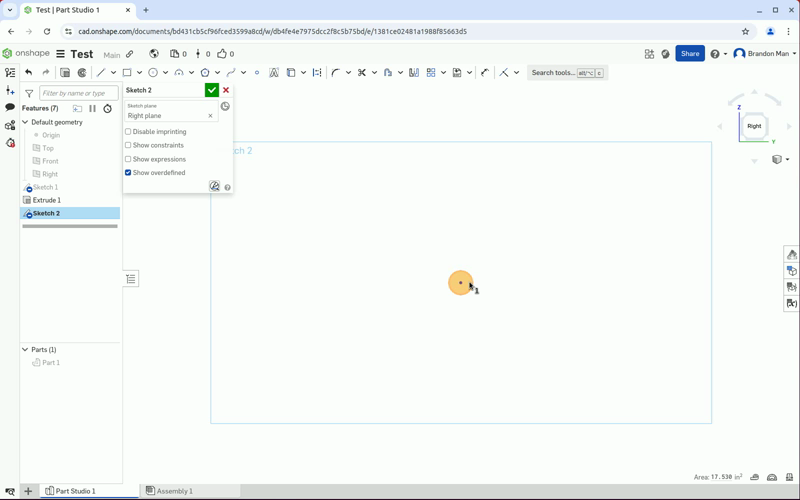
mouse_move(73, 352)
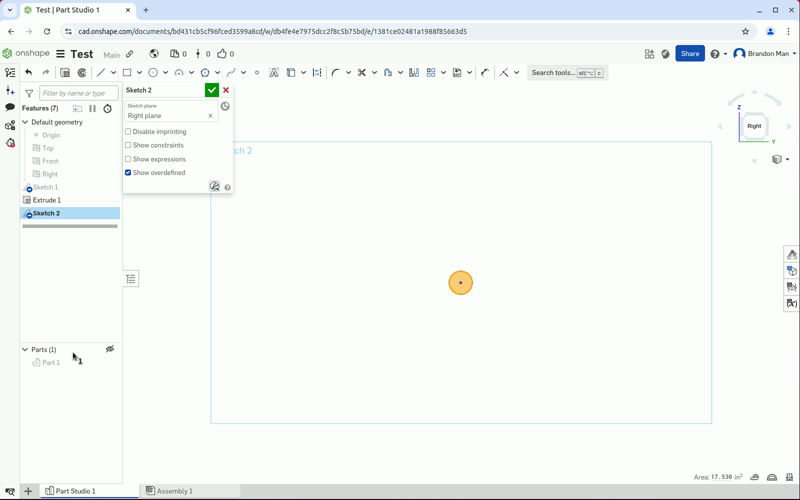
key(shift+y)
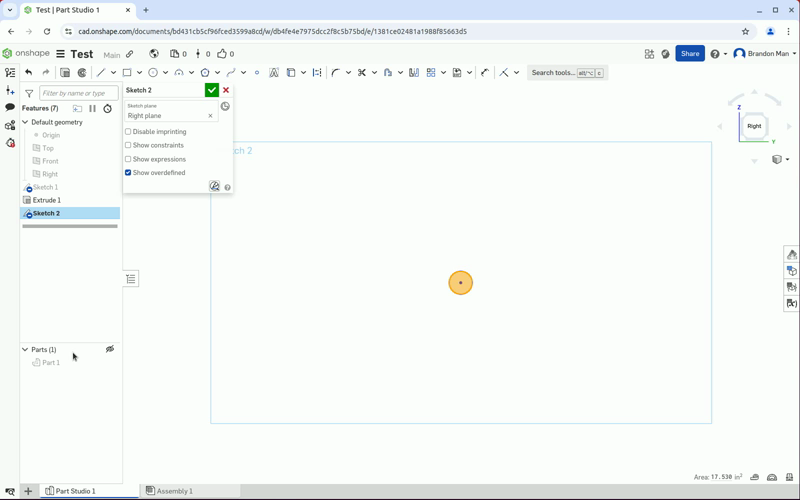
key(shift+e)
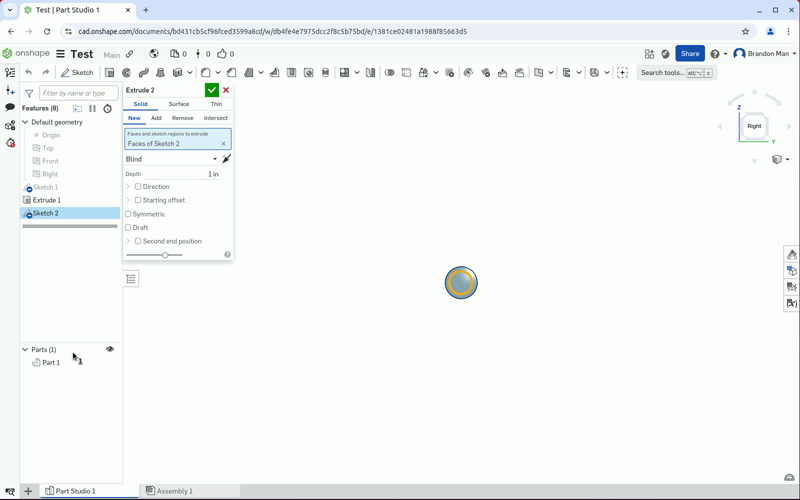
mouse_move(143, 106)
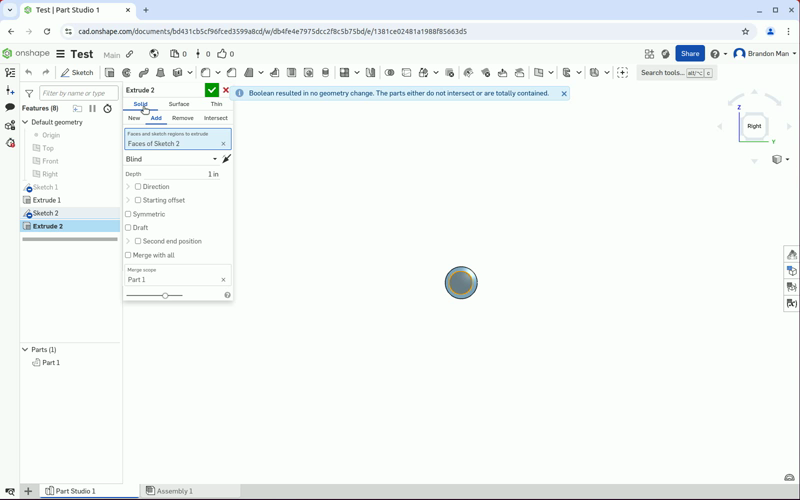
click(143, 106)
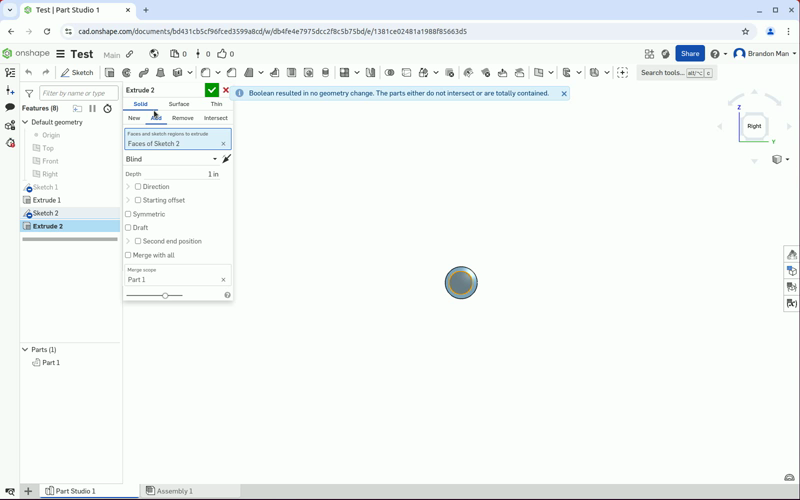
mouse_move(186, 120)
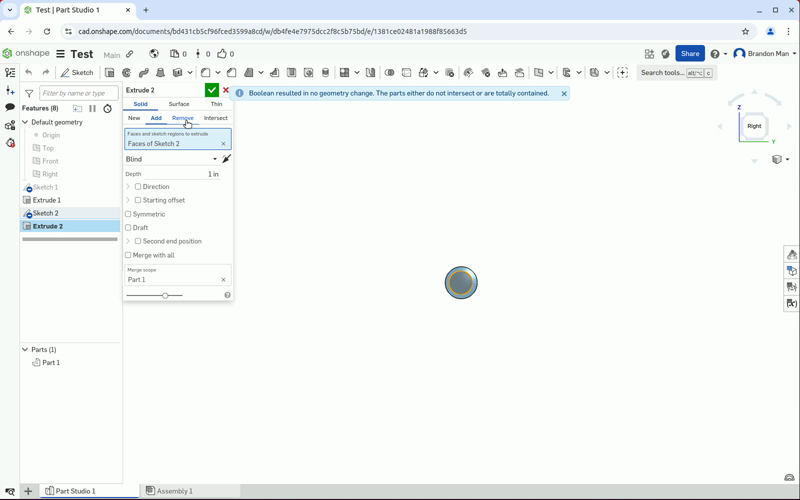
click(186, 120)
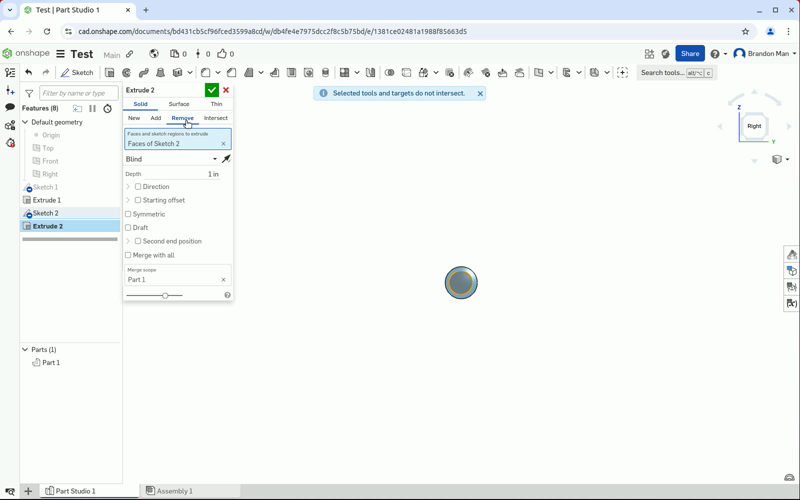
key(tab, 4)
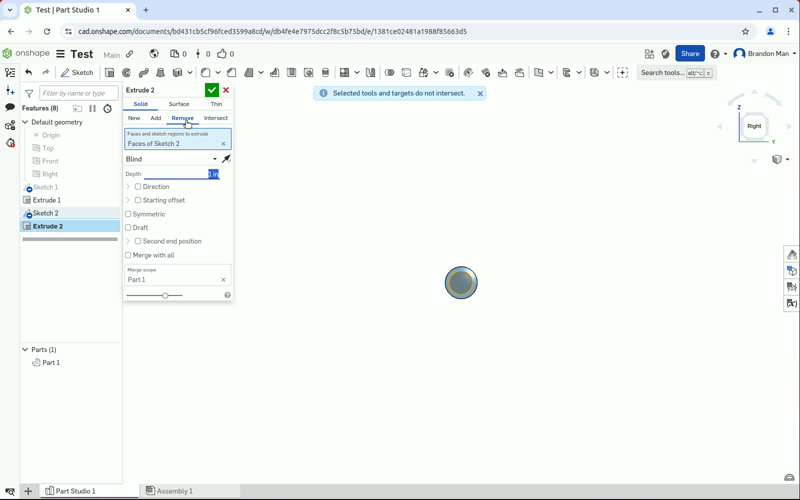
text(-23.108)
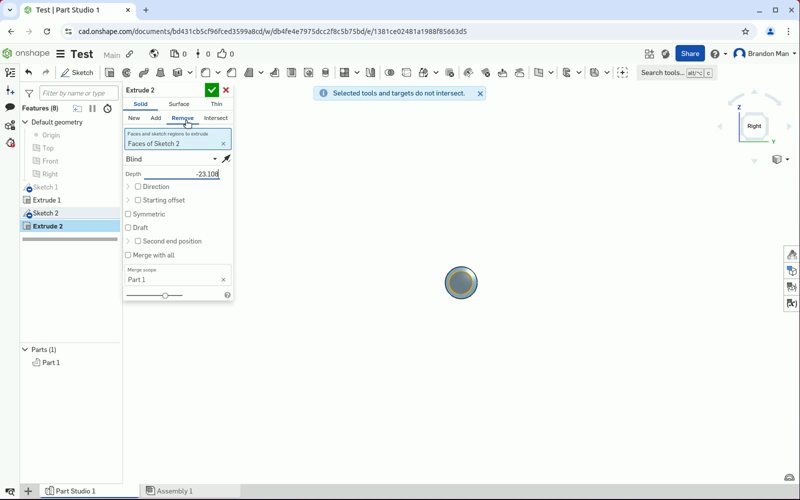
key(tab, 6)
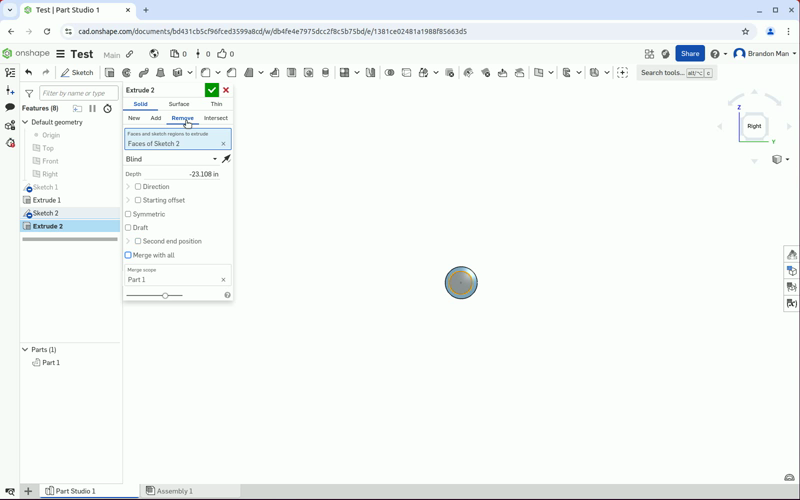
key(space)
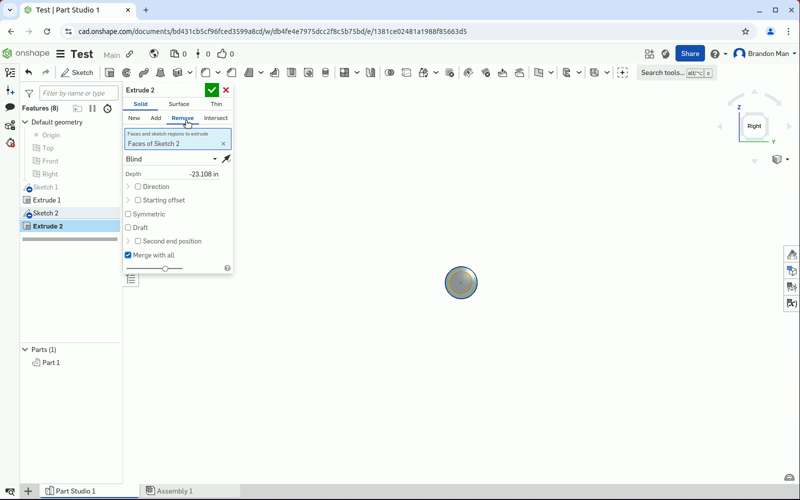
key(enter)
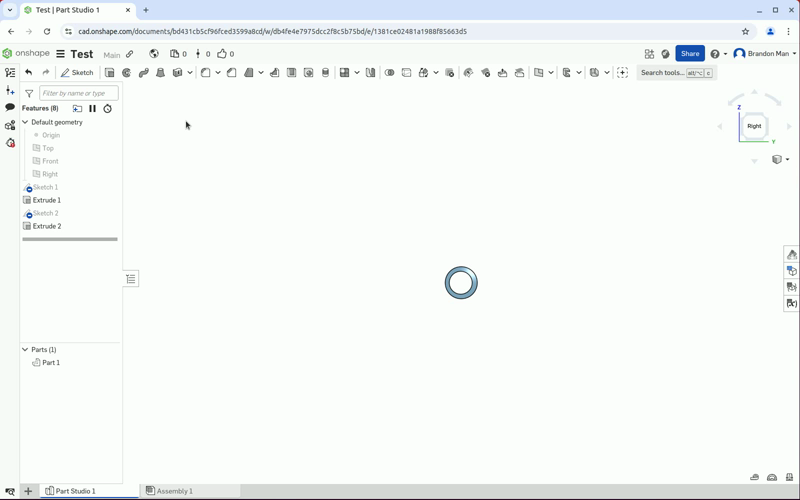
key(shift+h)
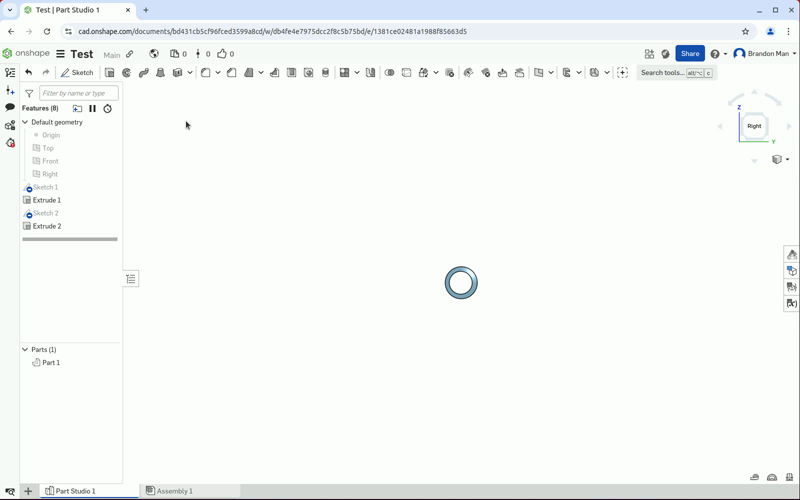
key(shift+h)
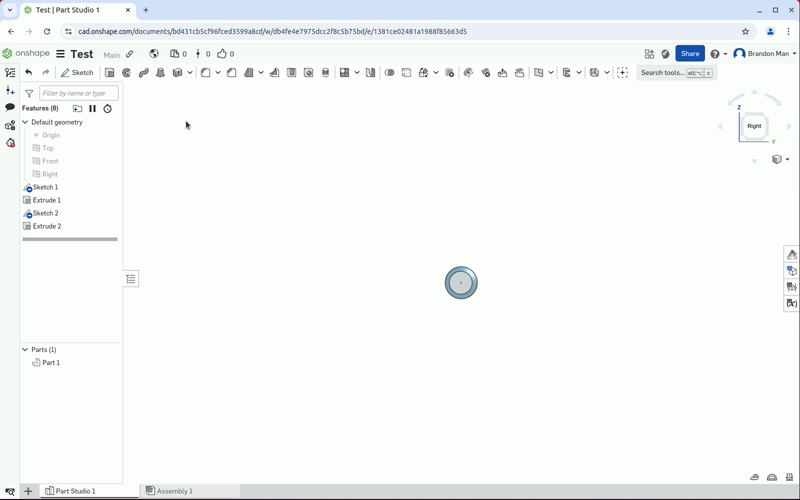
key(shift+7)
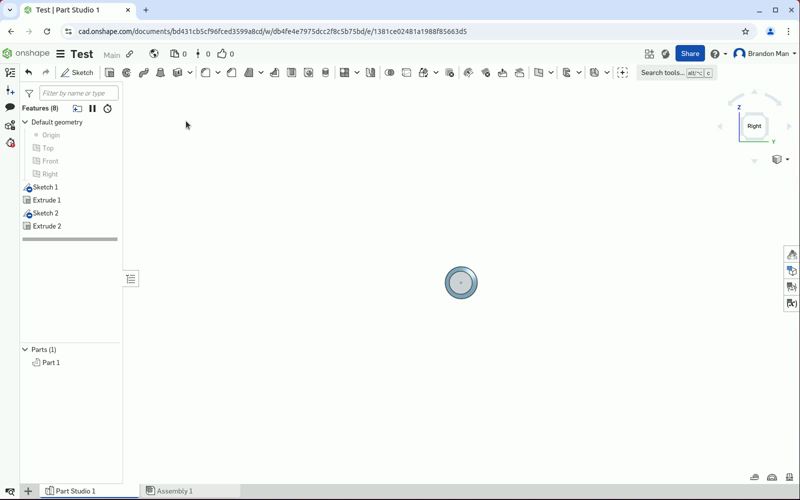
key(right, 2)
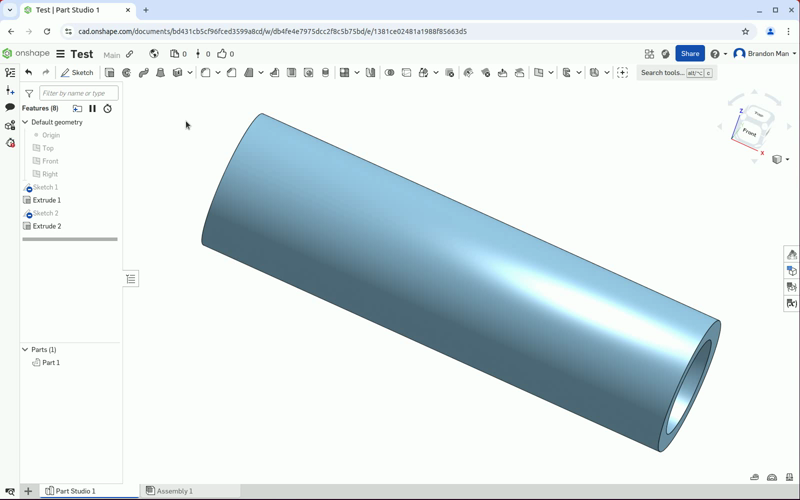
key(down, 2)
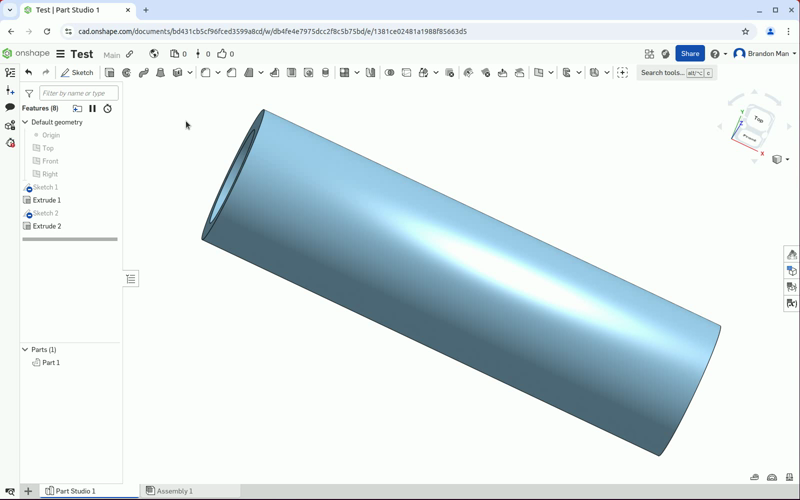
key(up, 2)
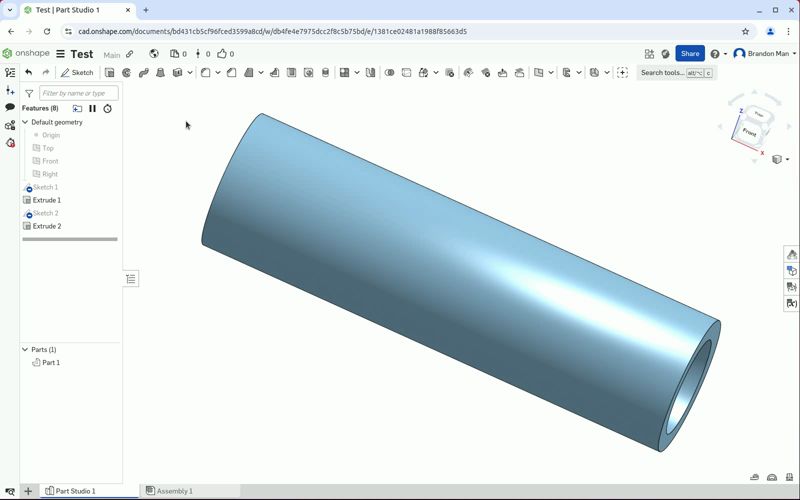
key(left, 2)
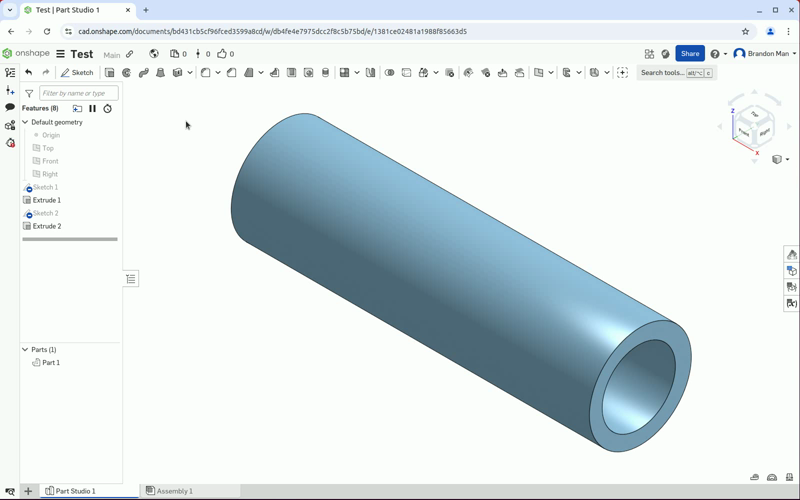
mouse_move(73, 189)
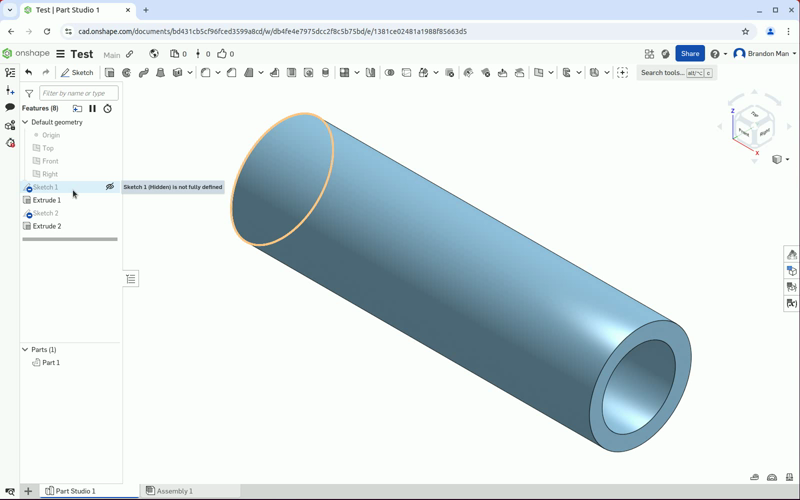
click(73, 189)